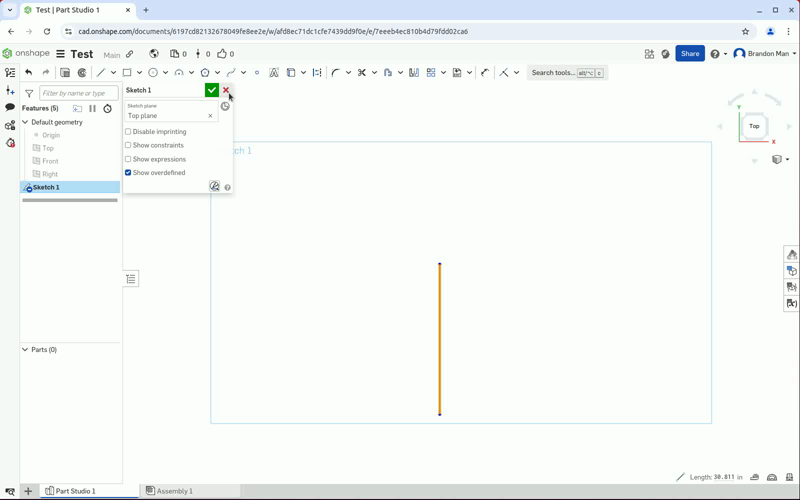
key(shift+h)
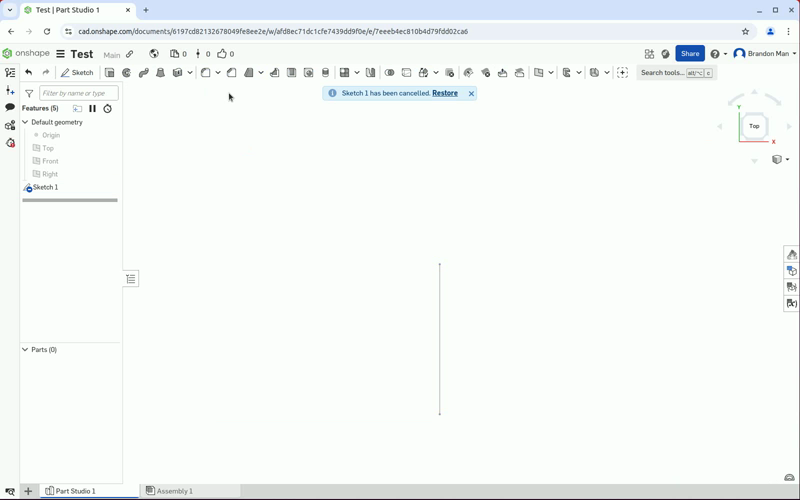
key(shift+s)
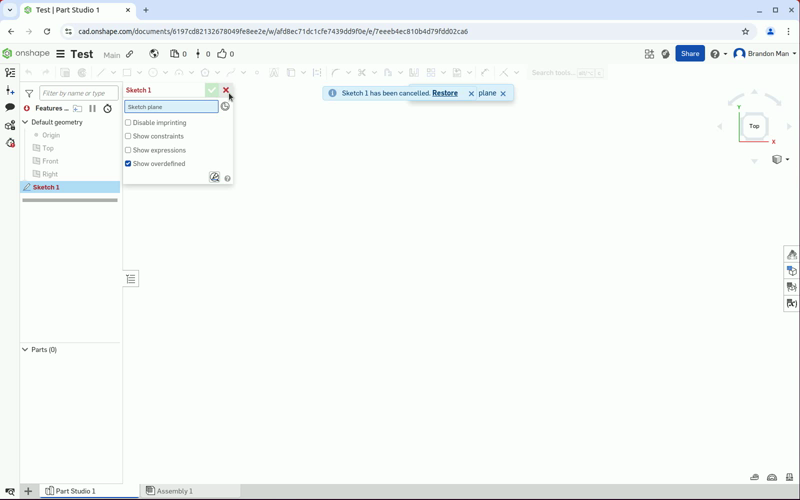
mouse_move(73, 150)
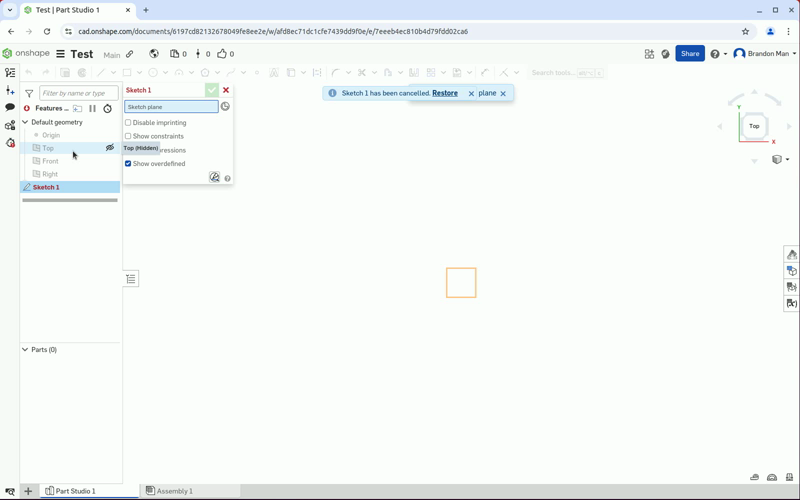
click(73, 150)
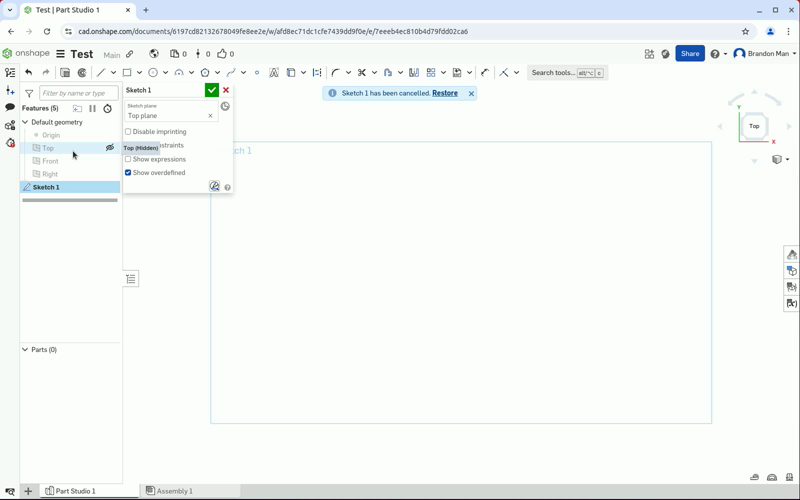
mouse_move(73, 352)
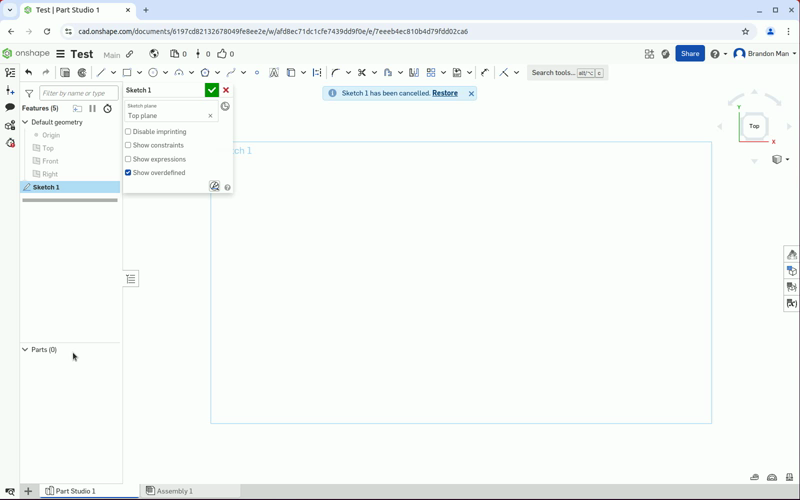
key(y)
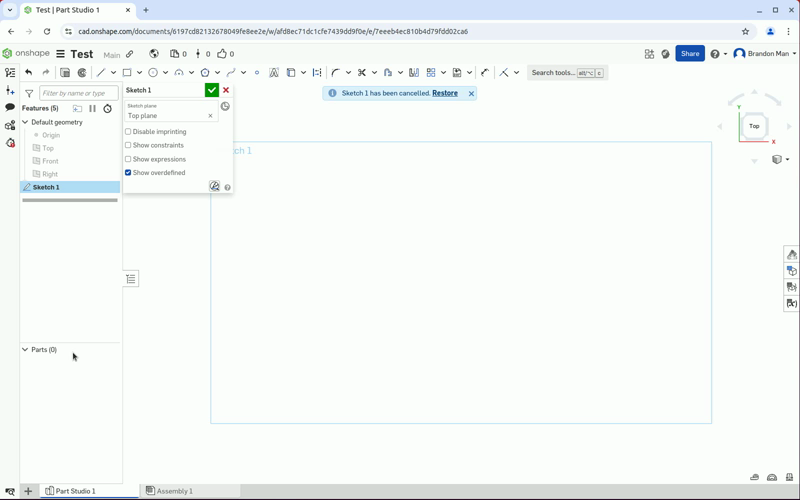
key(c)
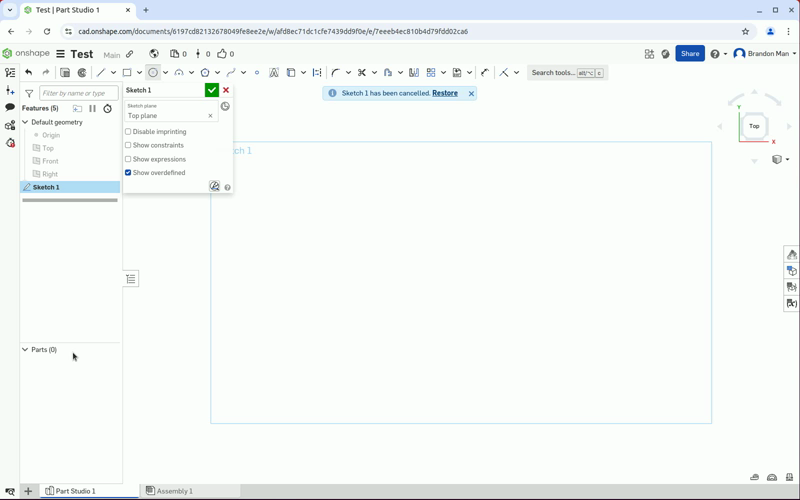
key_down(shift)
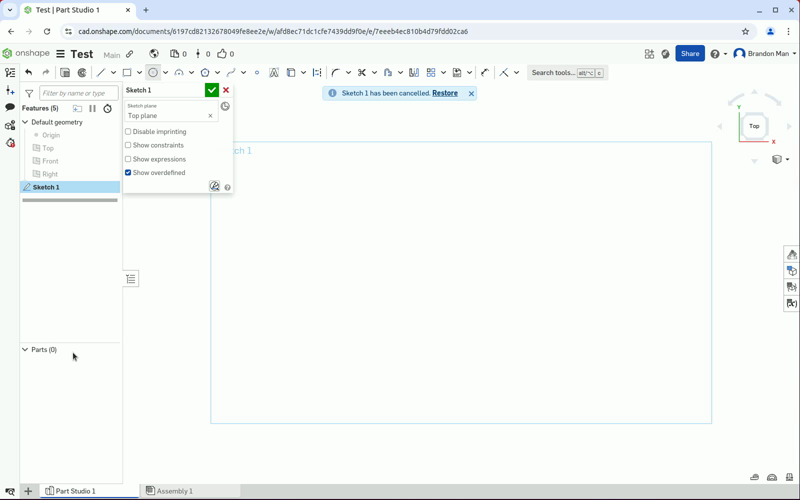
mouse_move(461, 282)
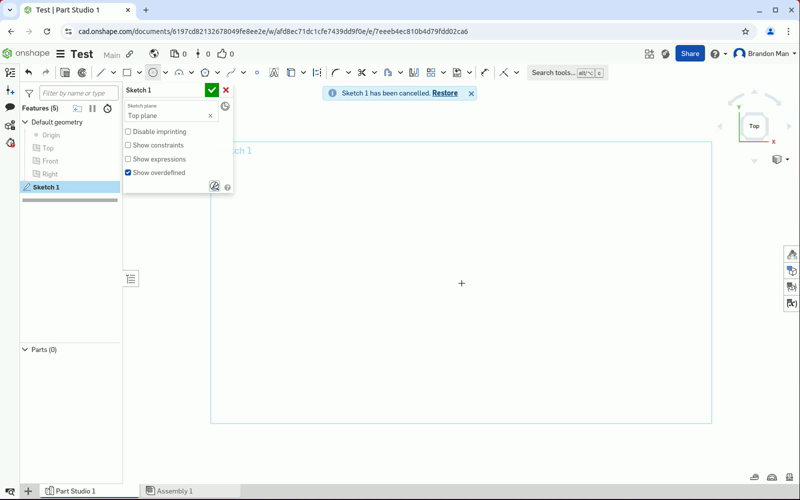
click(461, 282)
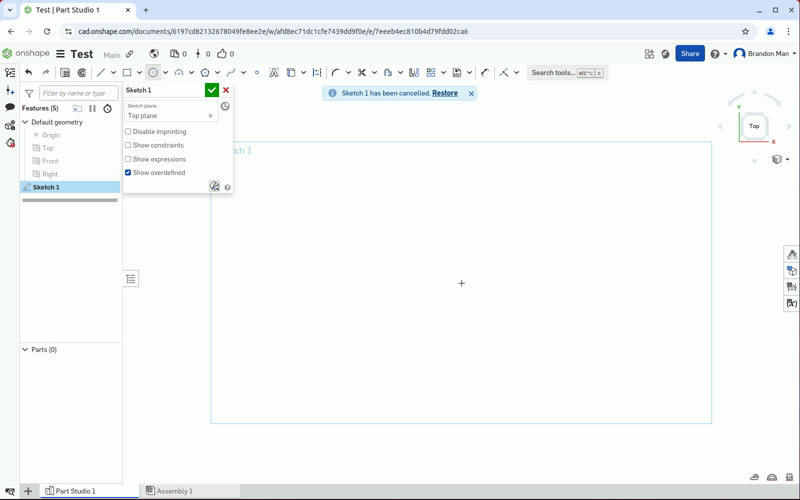
key_up(shift)
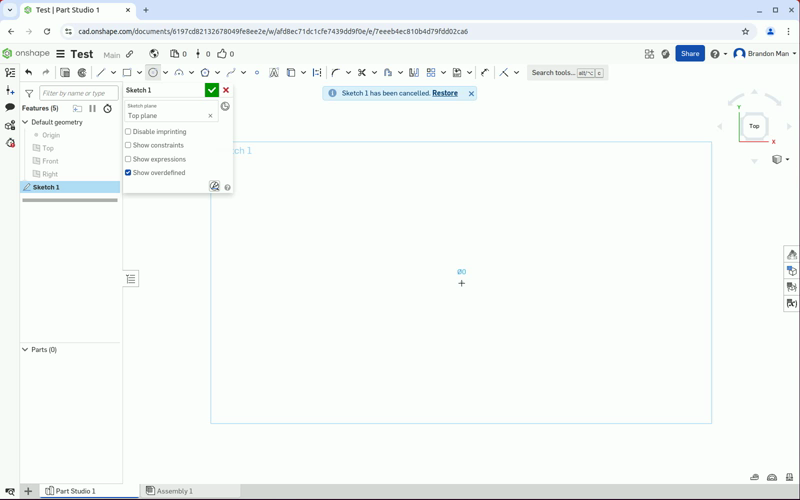
mouse_move(532, 282)
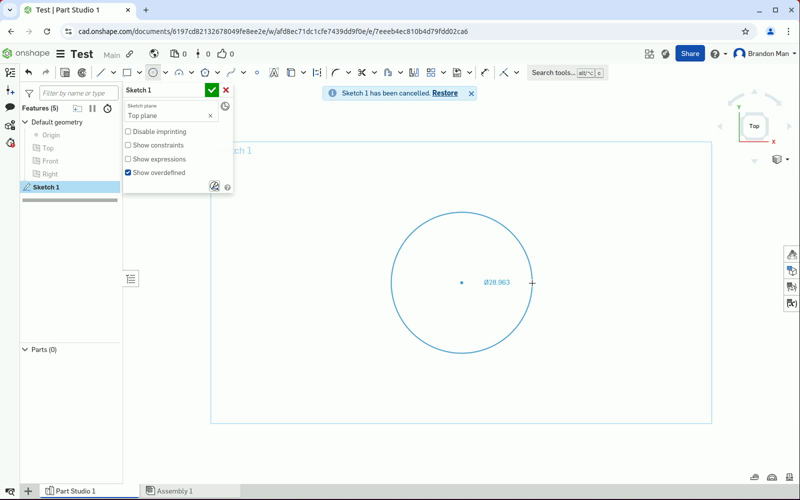
click(532, 282)
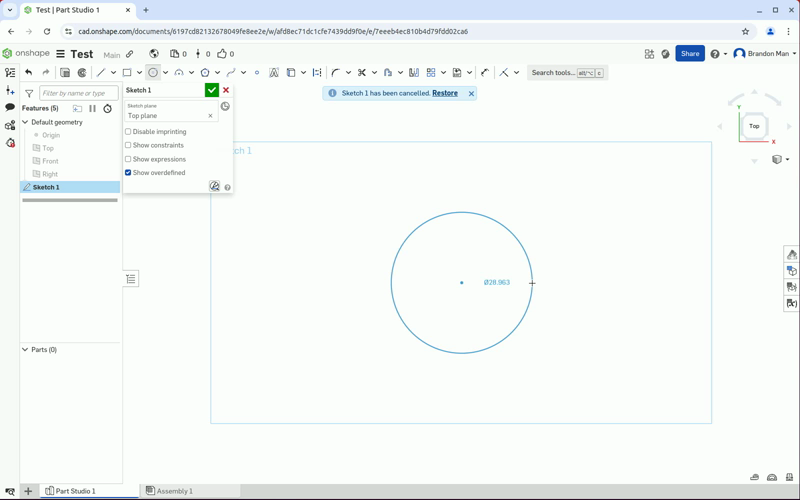
key(esc)
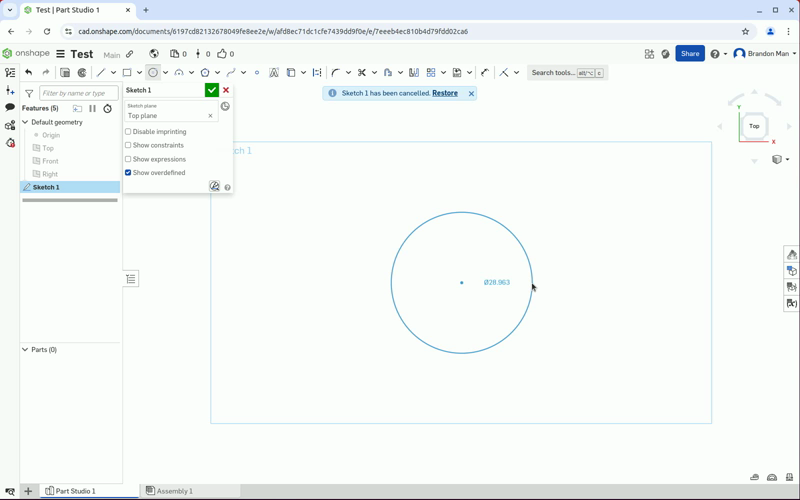
key(c)
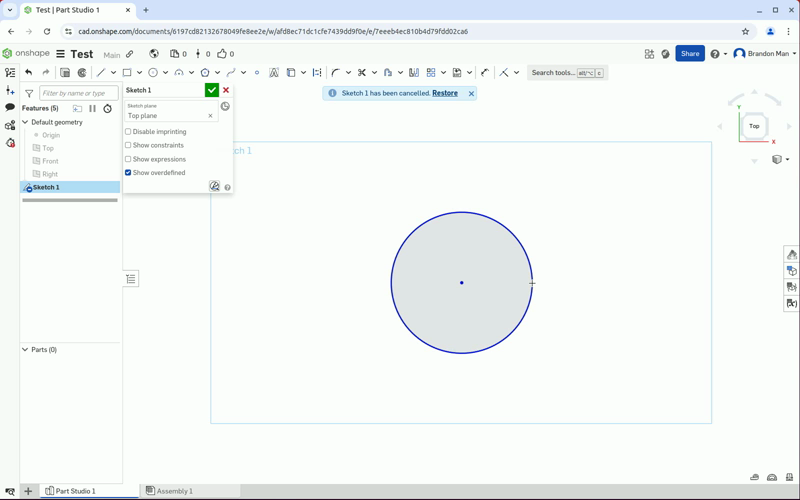
key_down(shift)
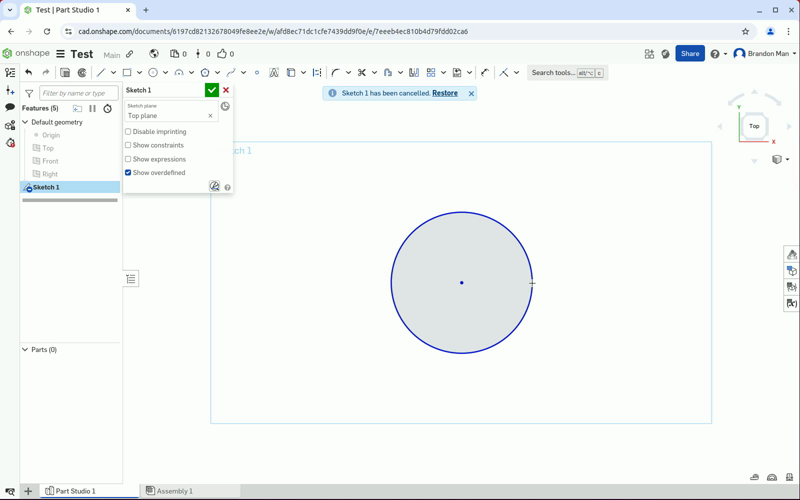
mouse_move(461, 282)
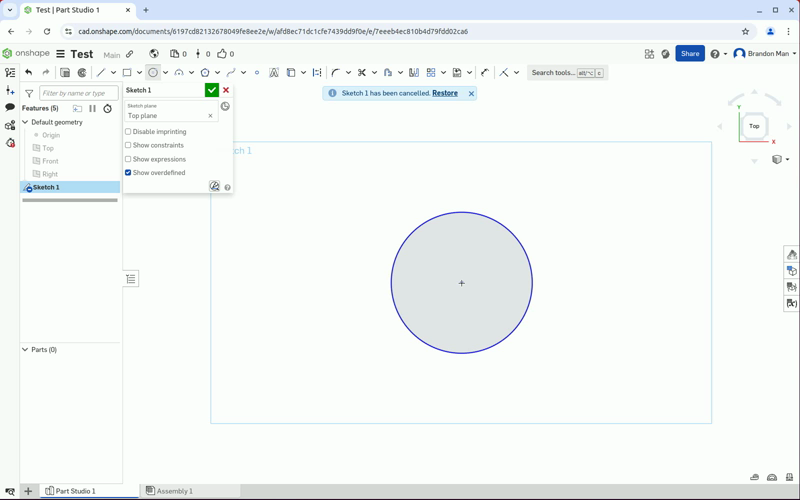
click(461, 282)
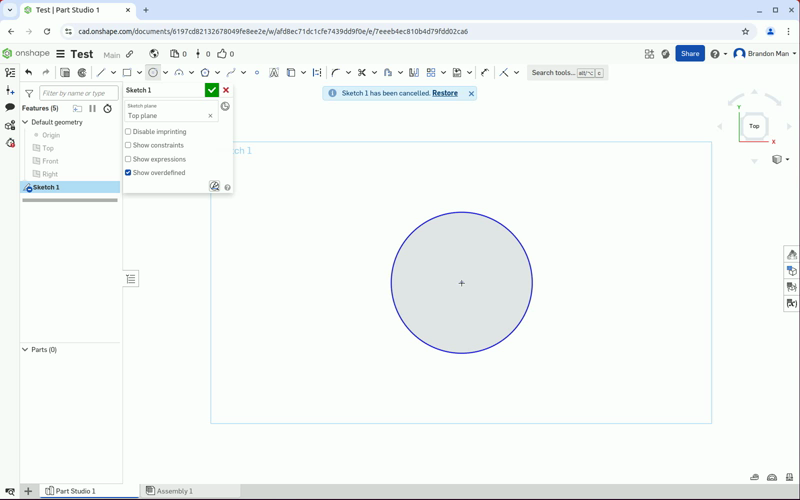
key_up(shift)
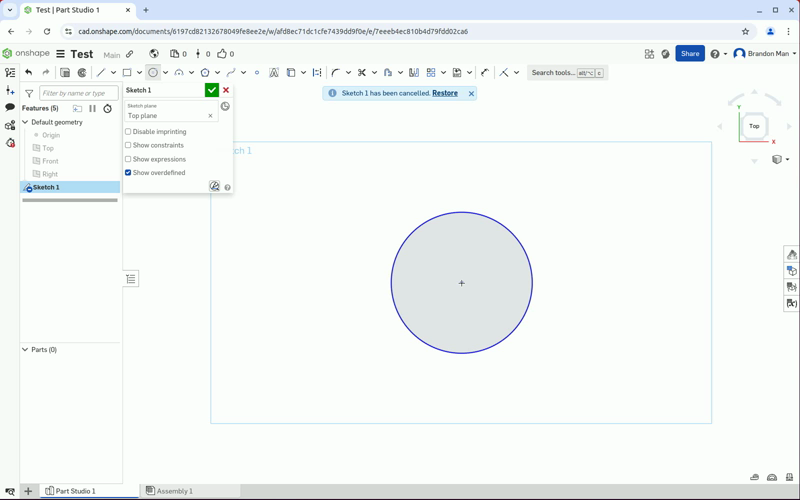
mouse_move(500, 282)
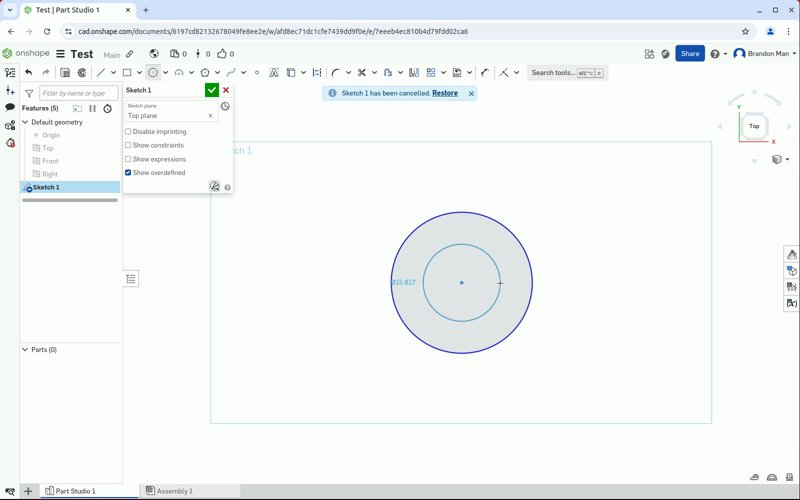
click(500, 282)
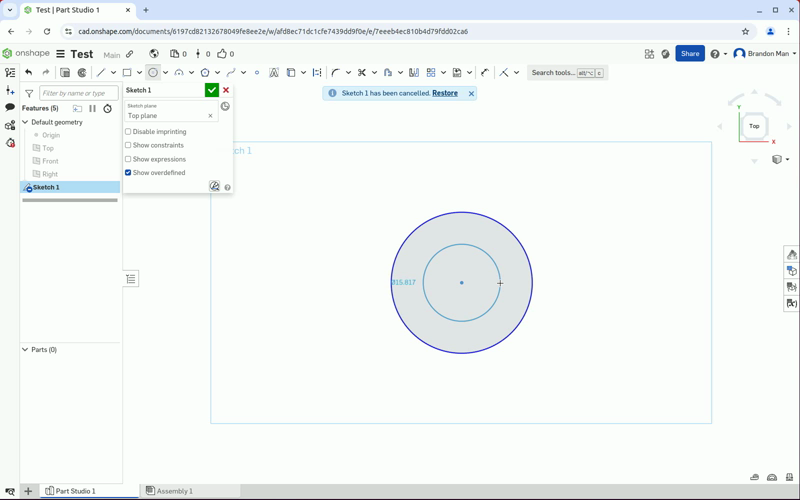
key(esc)
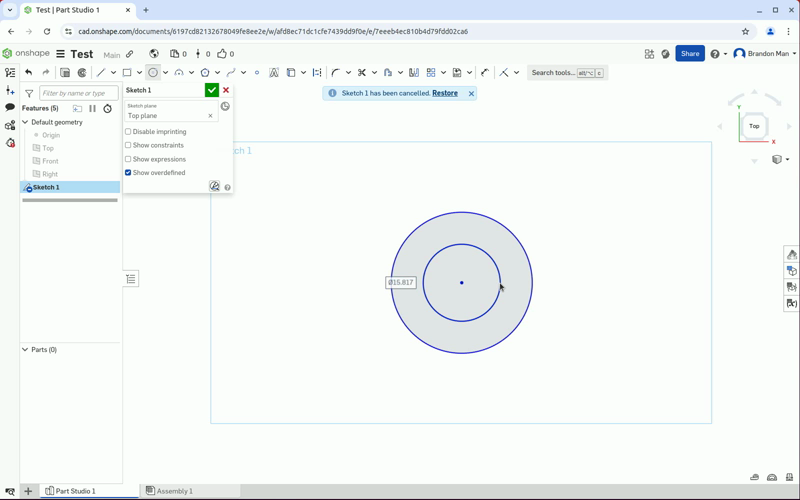
mouse_move(471, 331)
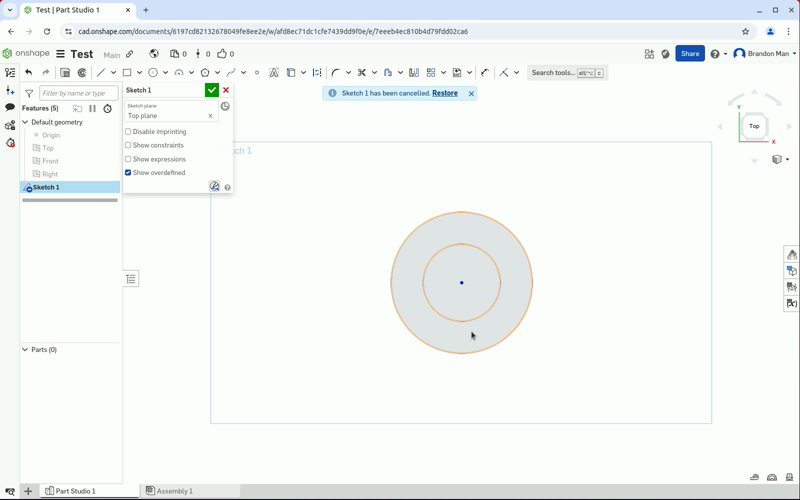
click(471, 331)
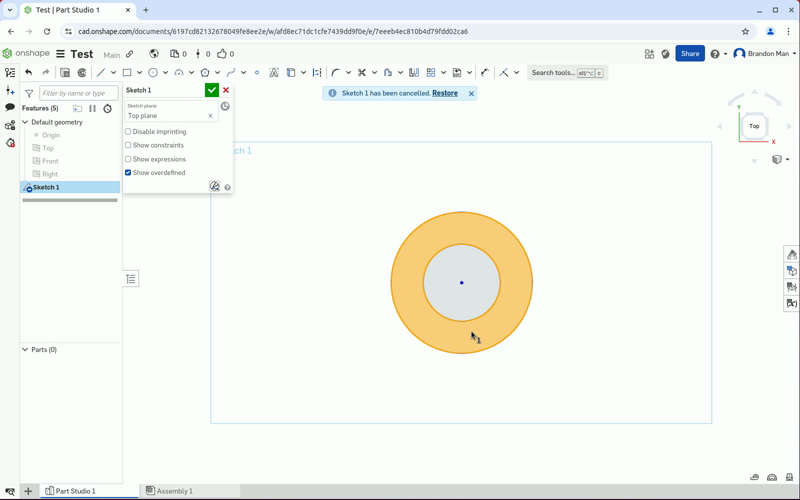
mouse_move(73, 352)
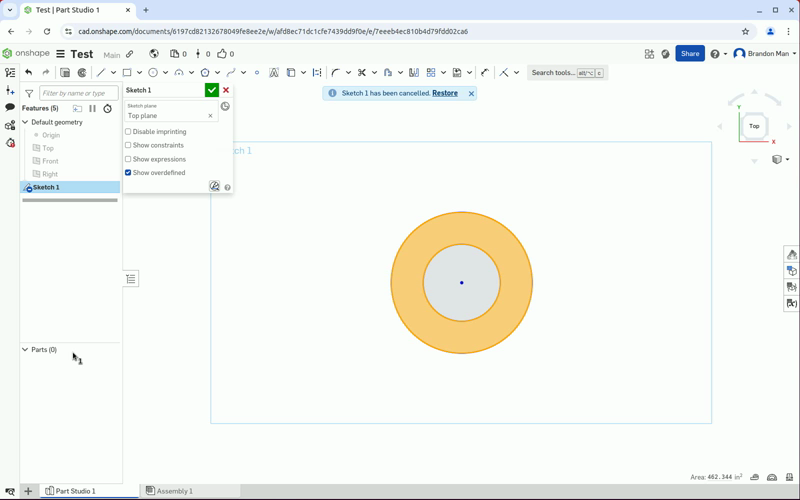
key(shift+y)
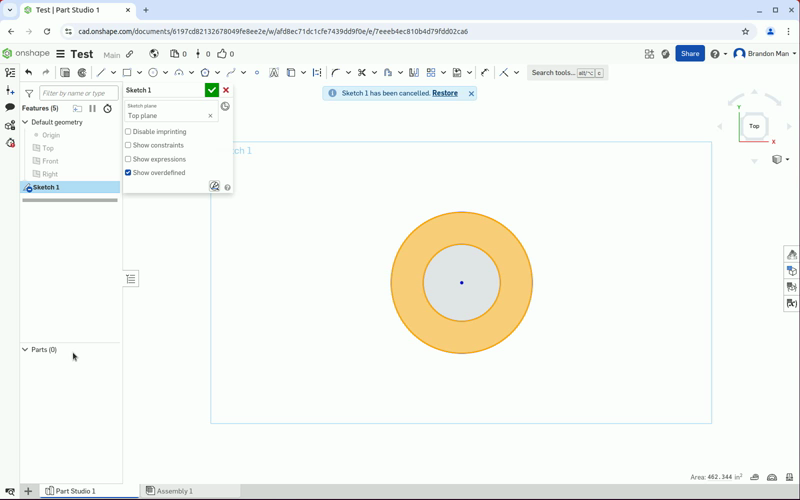
key(shift+e)
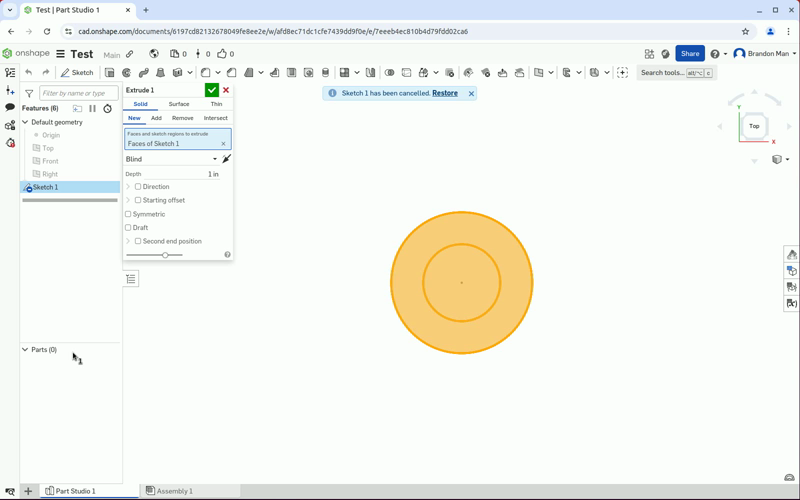
mouse_move(143, 106)
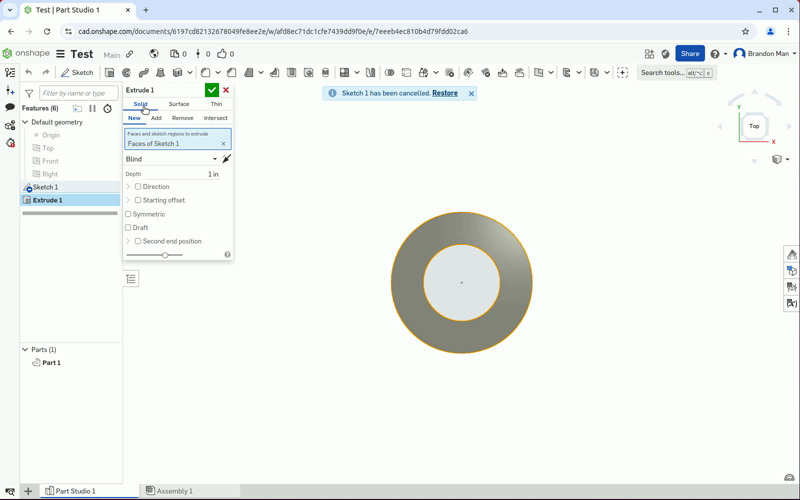
click(143, 106)
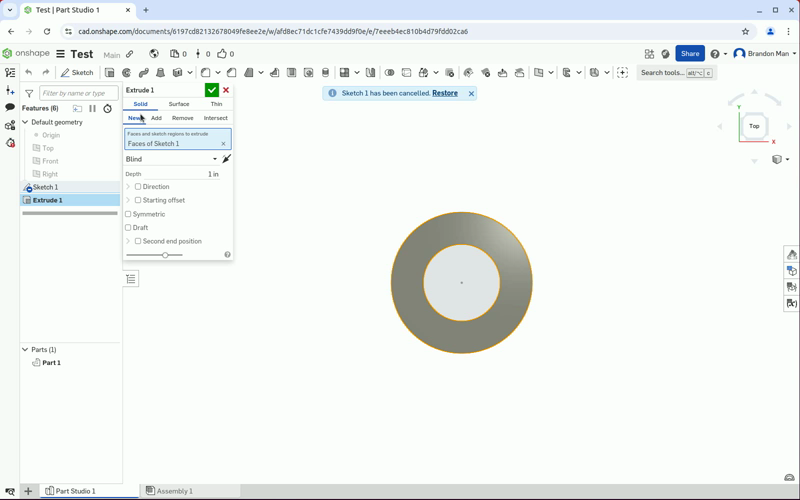
mouse_move(137, 120)
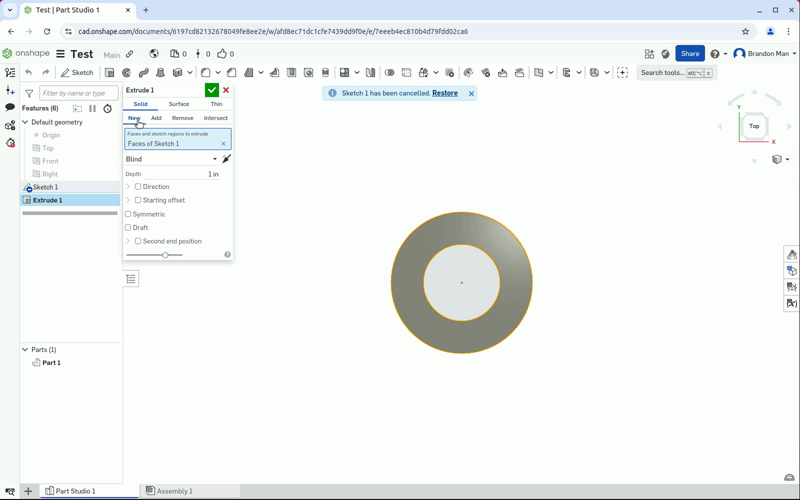
click(137, 120)
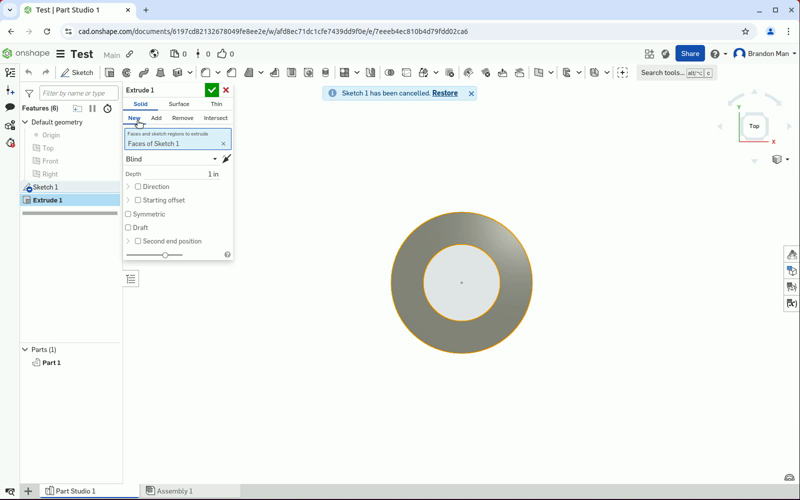
key(tab, 4)
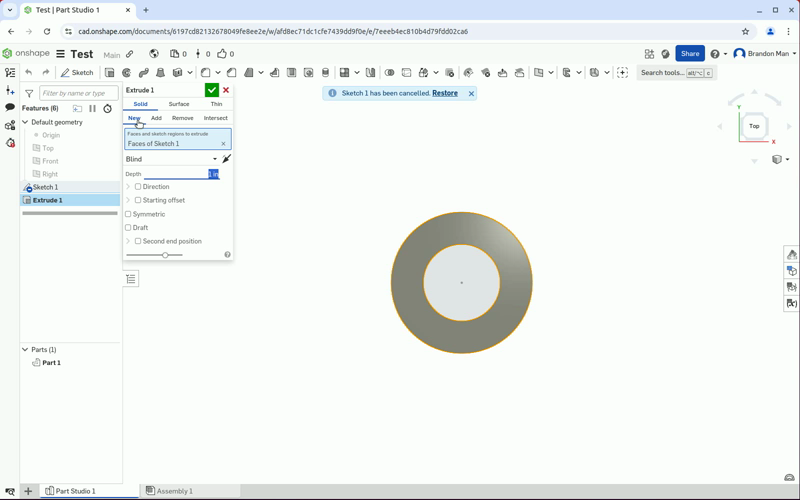
text(23.108)
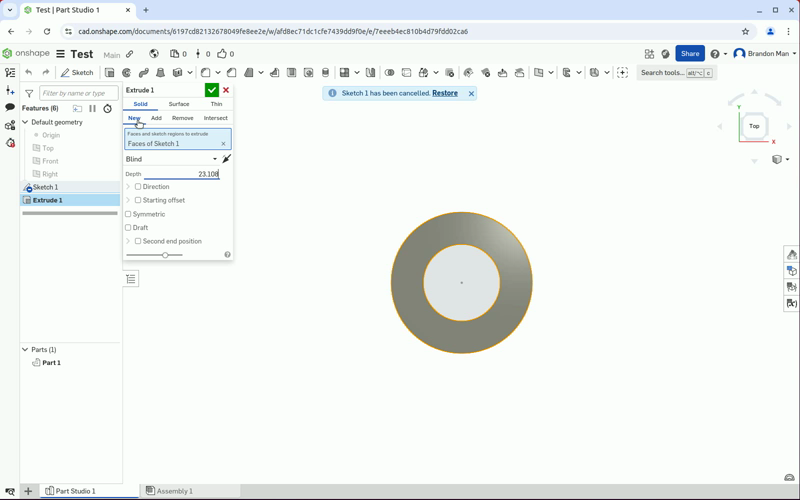
key(enter)
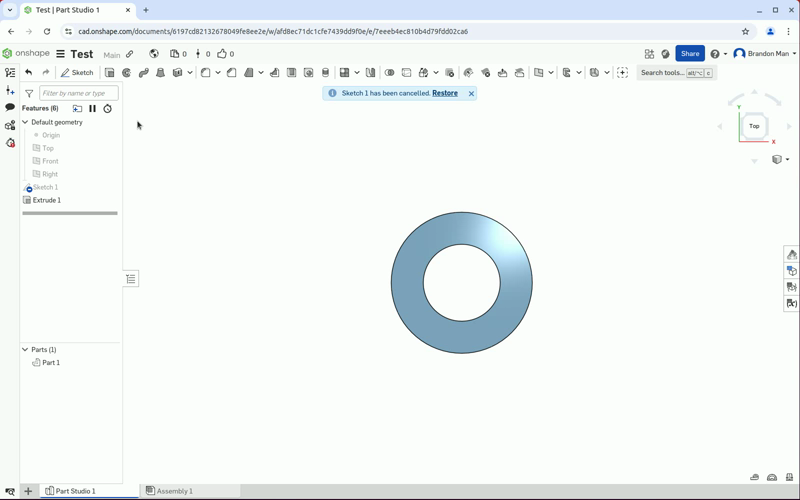
key(shift+h)
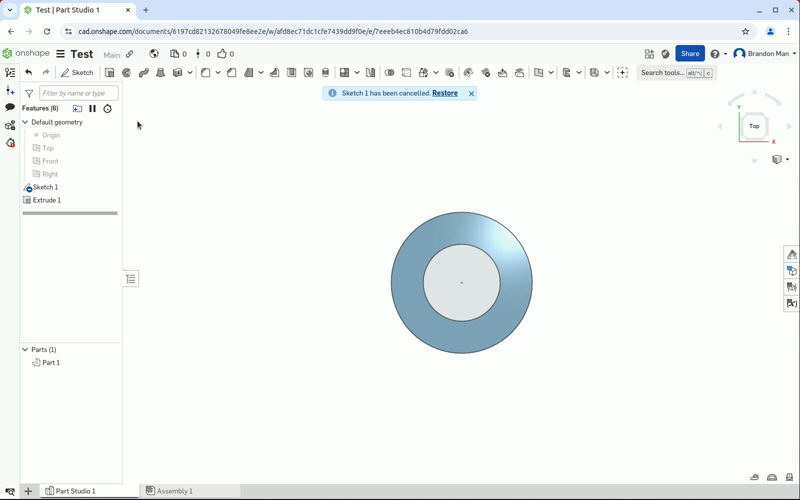
key(shift+h)
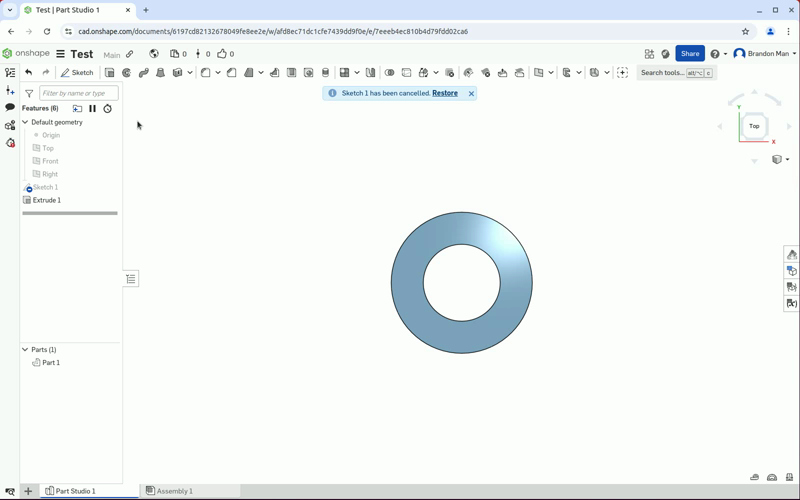
mouse_move(73, 189)
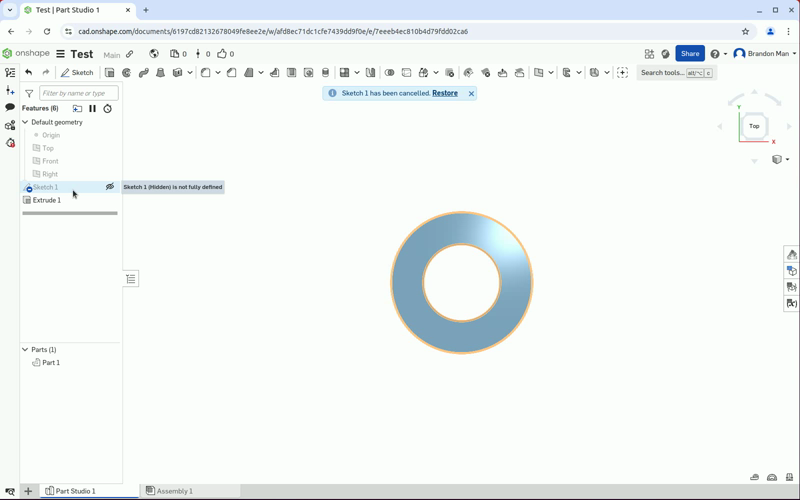
click(73, 189)
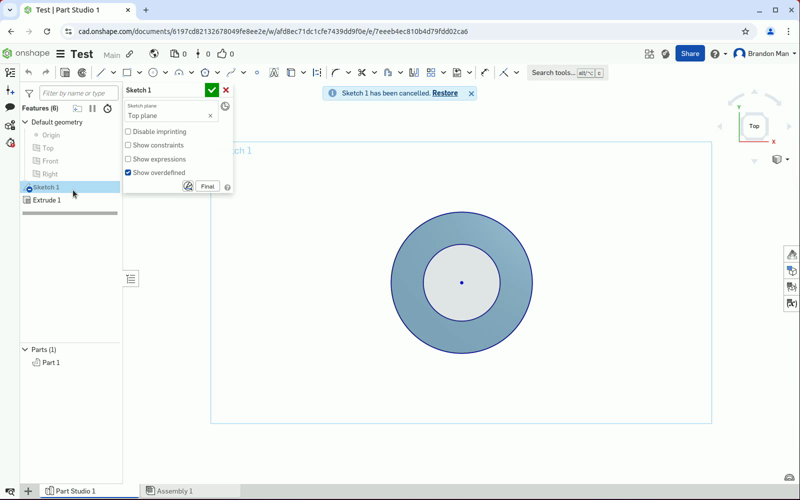
mouse_move(229, 92)
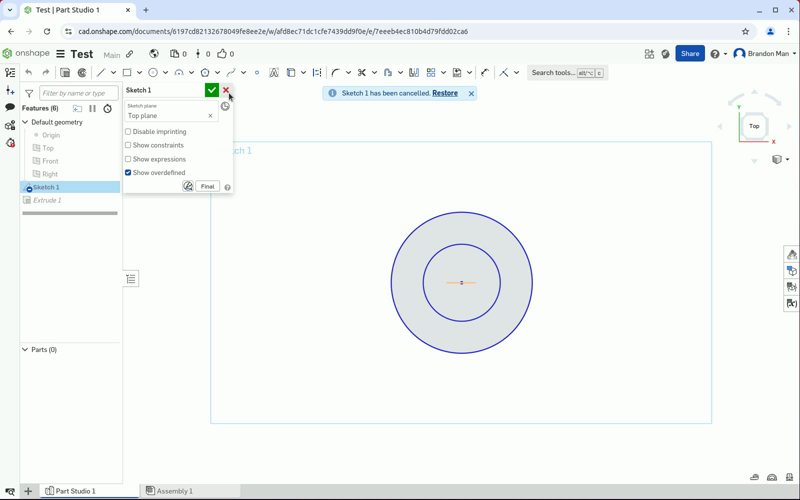
click(229, 92)
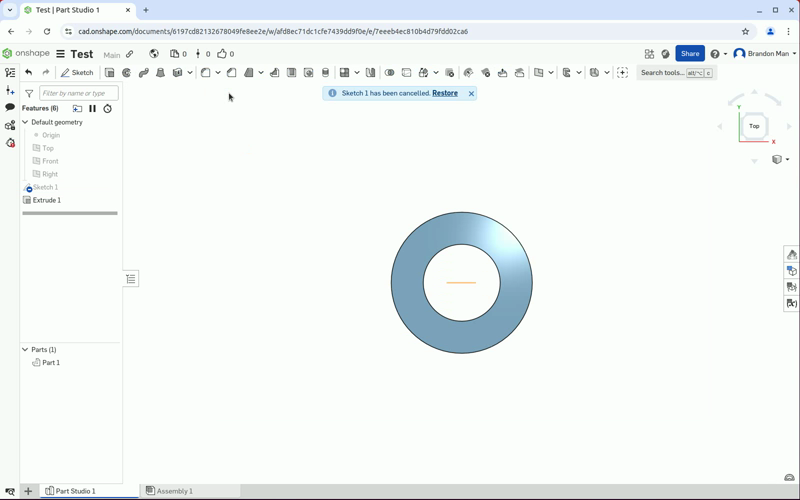
mouse_move(73, 352)
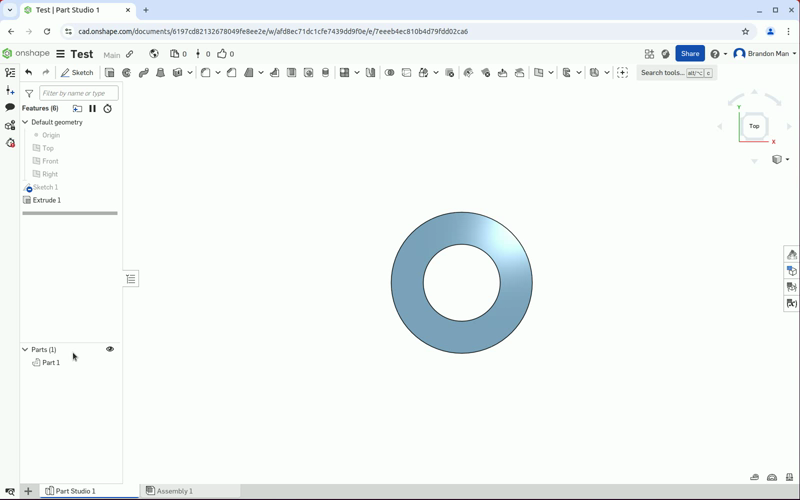
key(y)
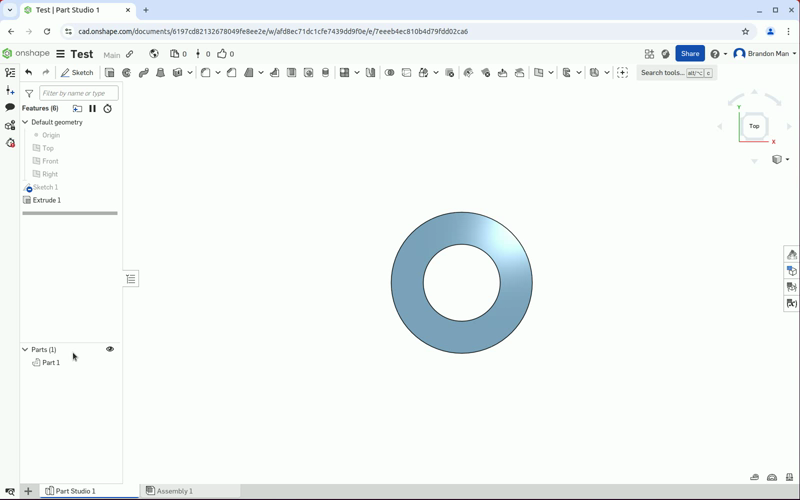
key(shift+p)
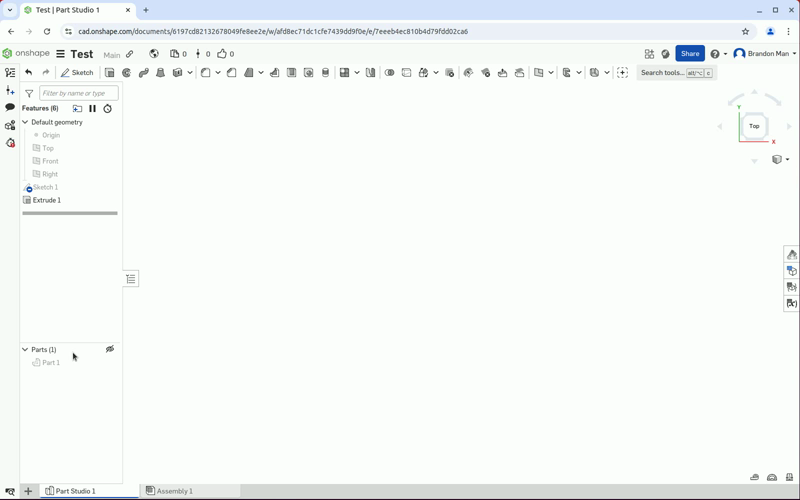
key(space)
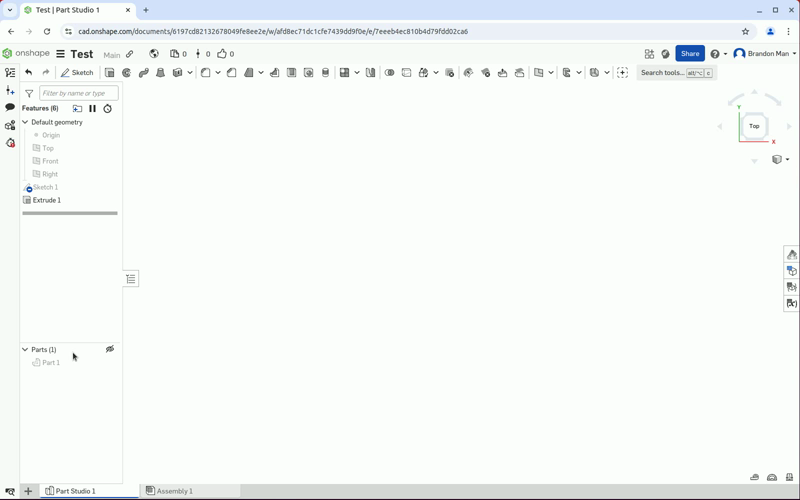
key_down(shift)
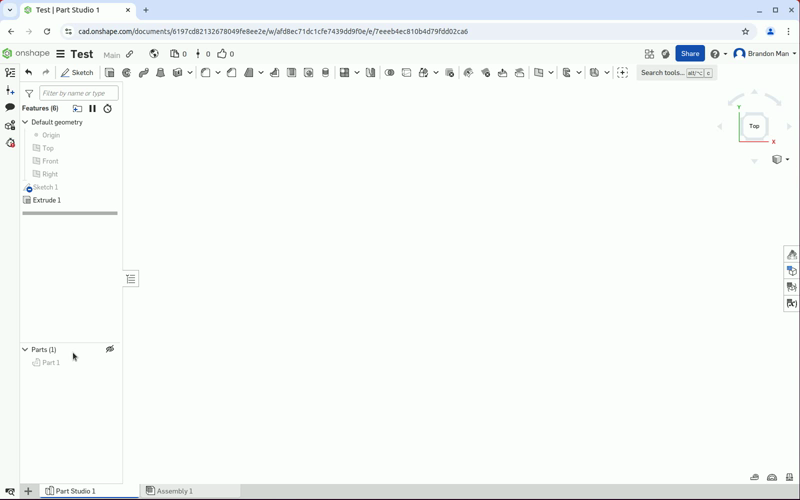
key(up)
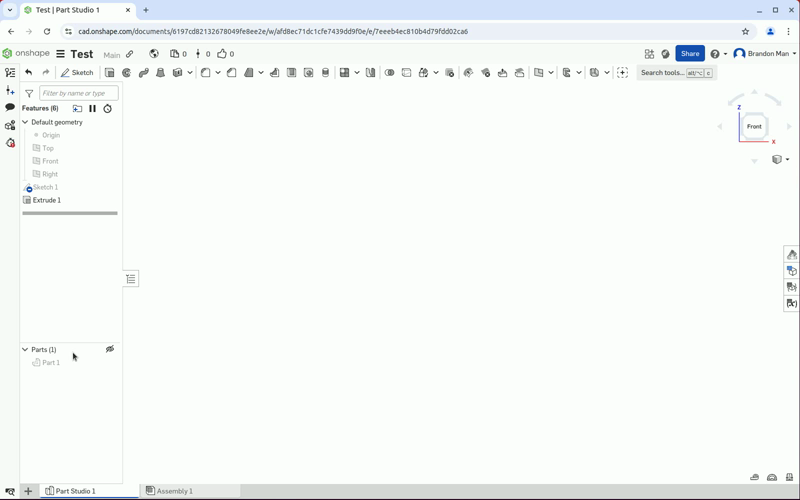
key_up(shift)
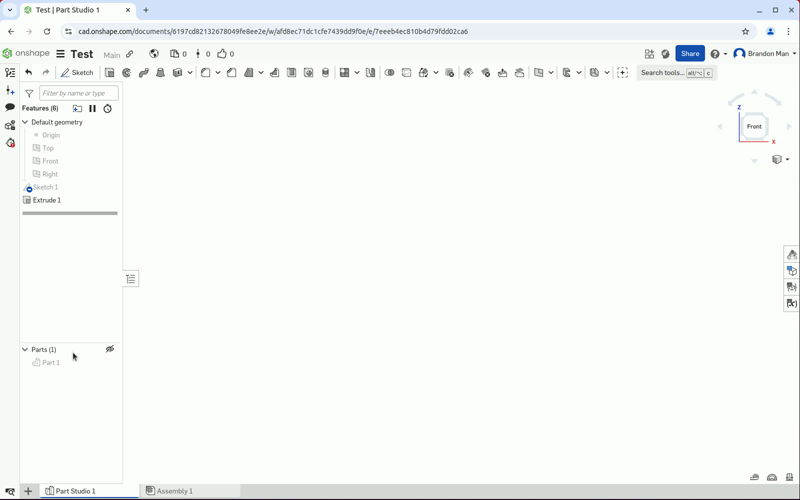
mouse_move(73, 352)
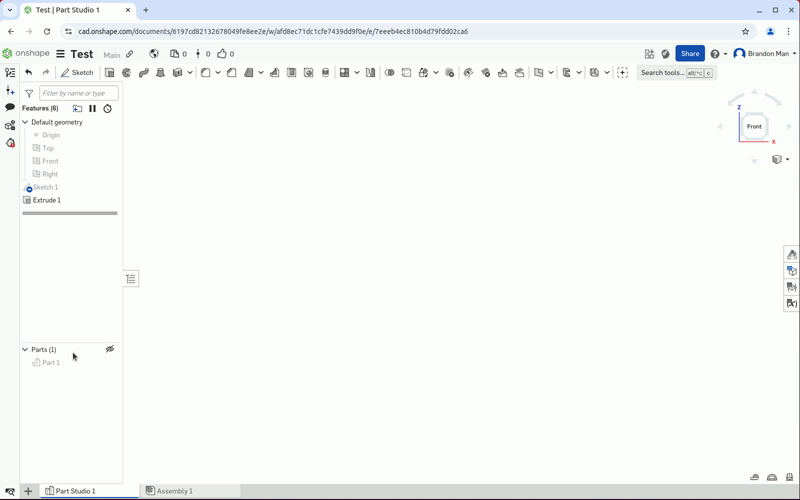
key(shift+y)
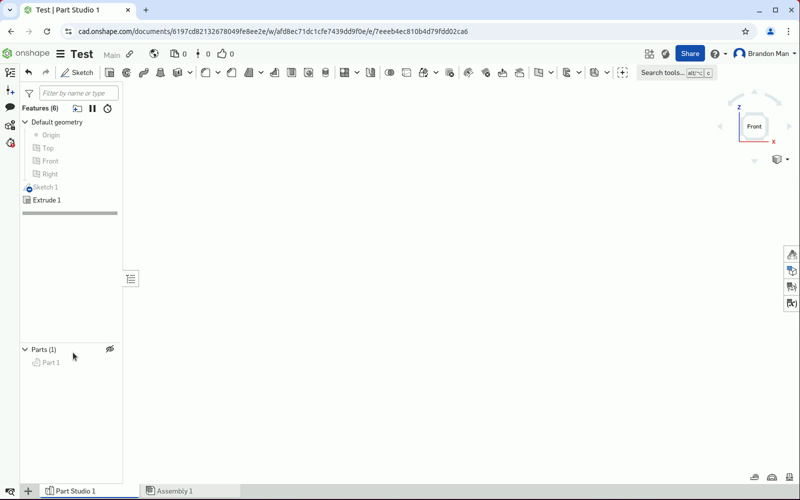
key(shift+s)
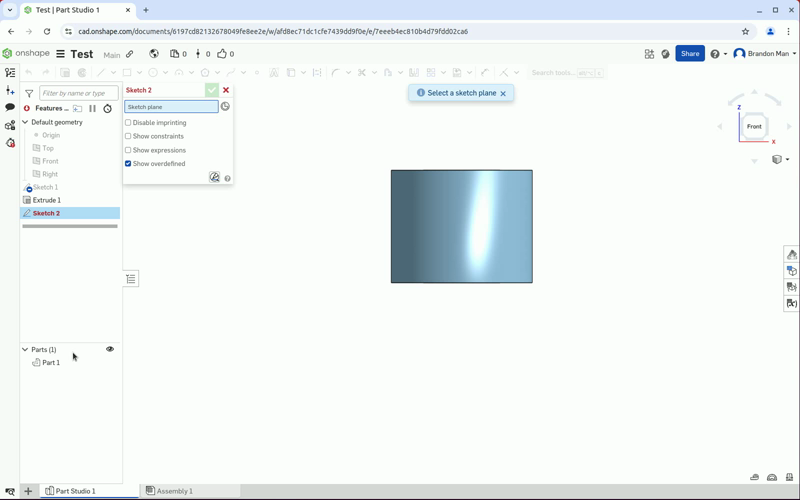
mouse_move(73, 163)
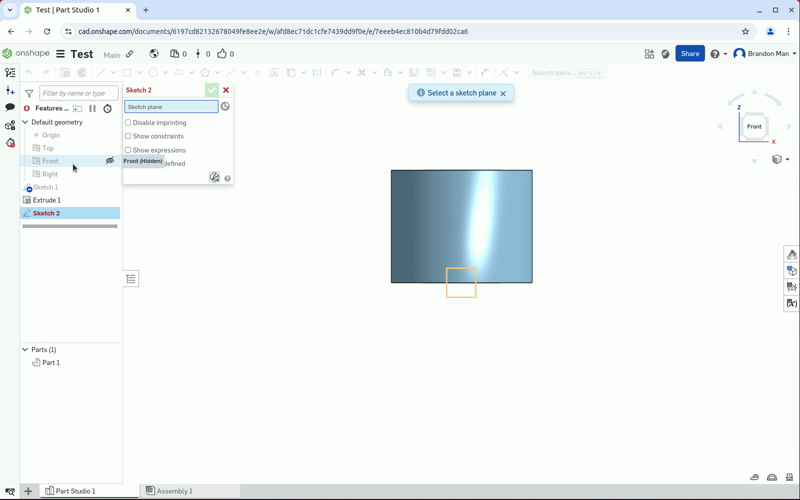
click(73, 163)
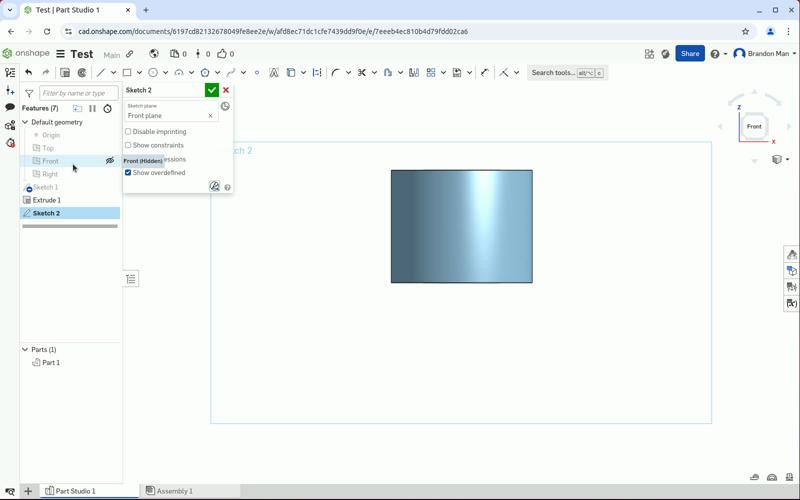
mouse_move(73, 352)
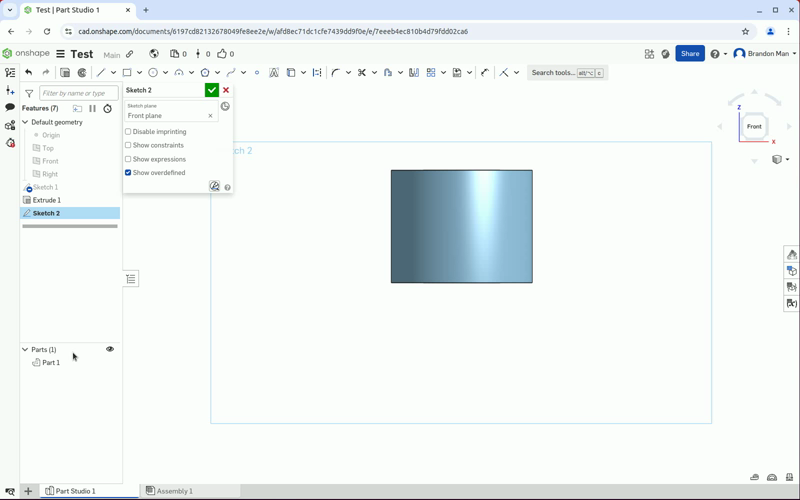
key(y)
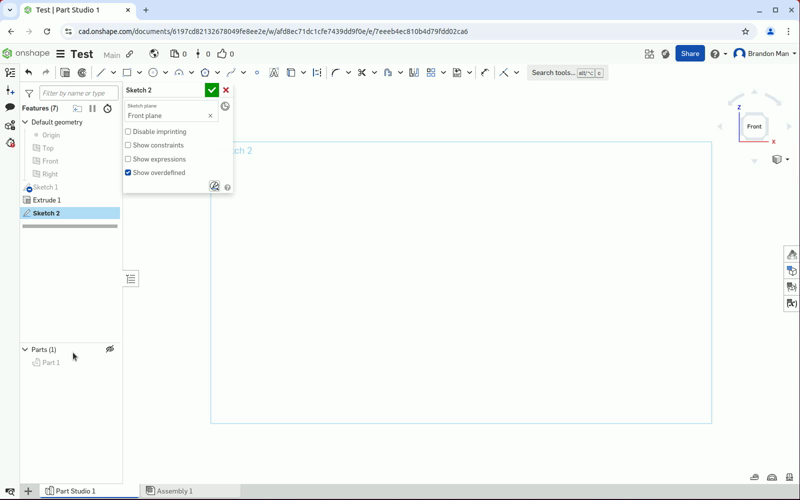
key(c)
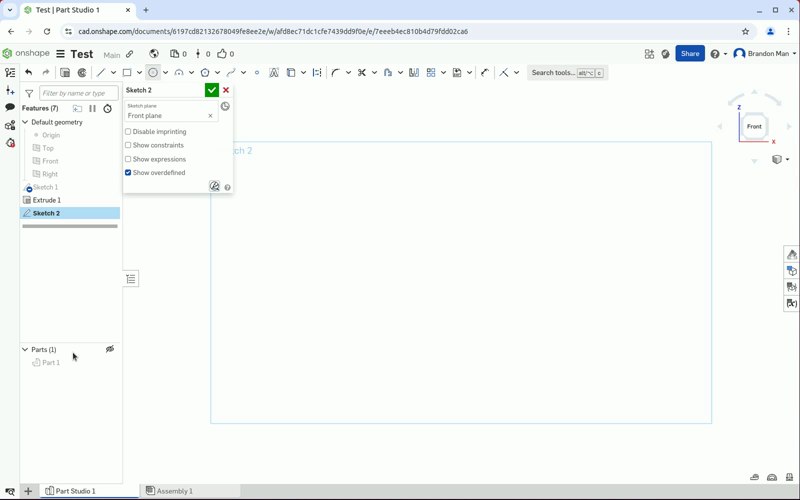
key_down(shift)
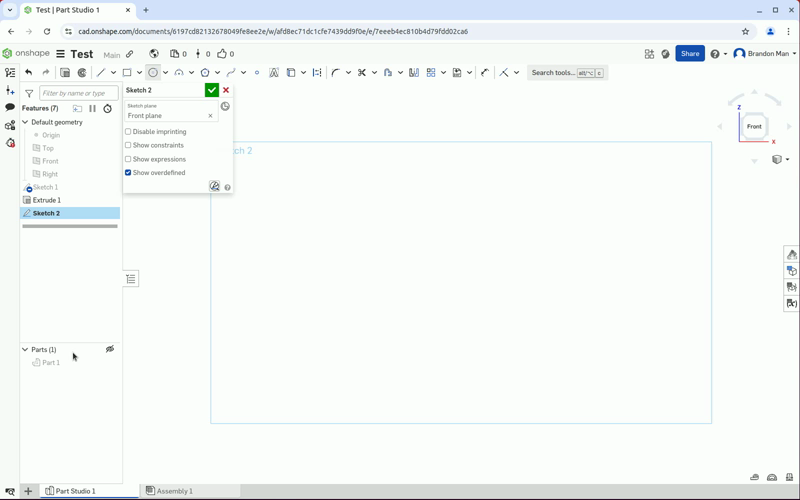
mouse_move(461, 226)
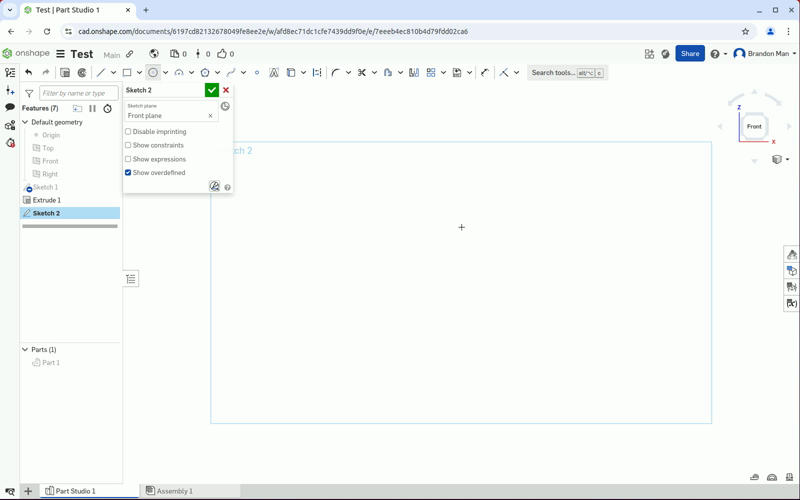
click(461, 226)
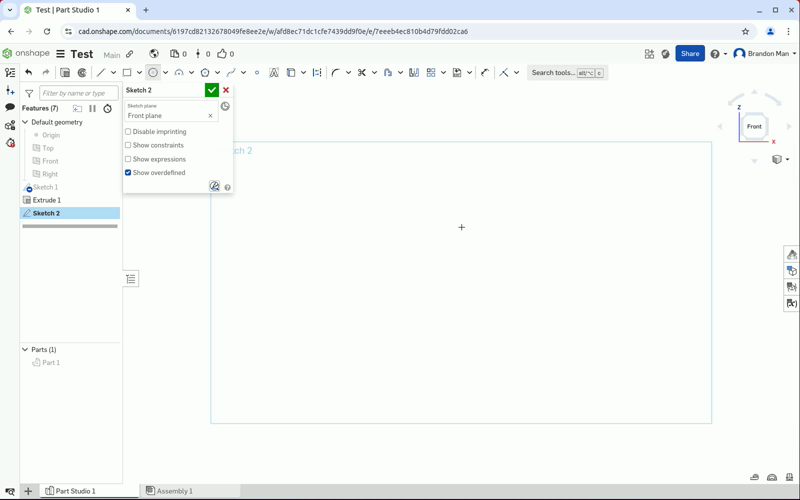
key_up(shift)
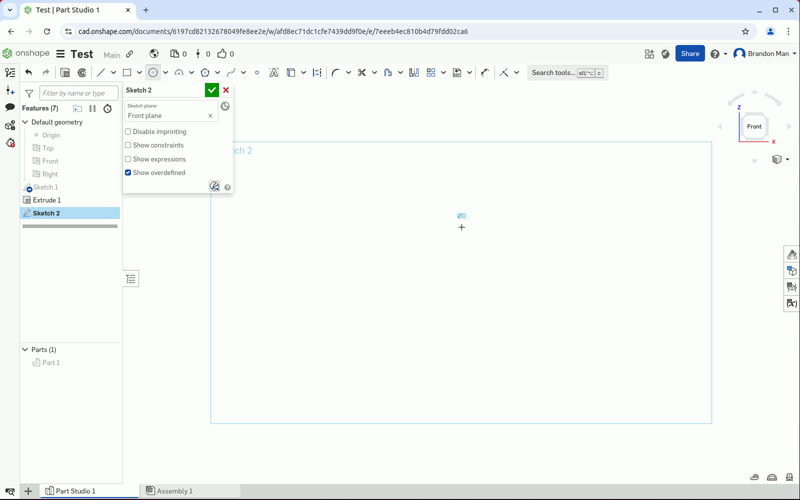
mouse_move(467, 226)
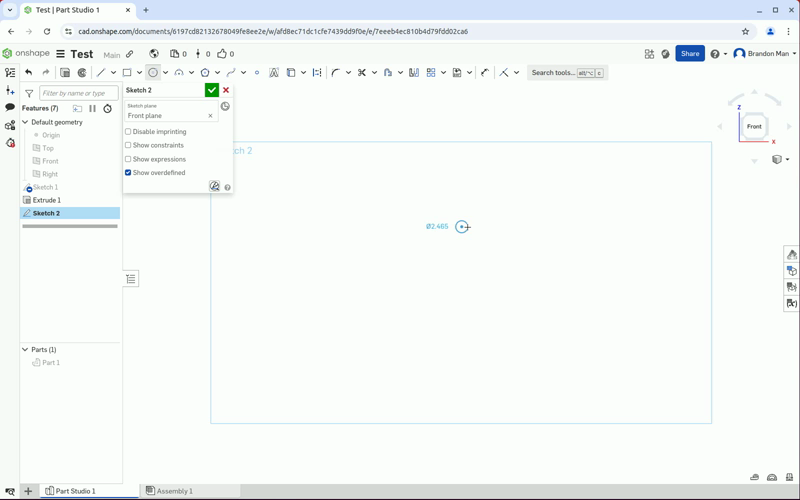
click(467, 226)
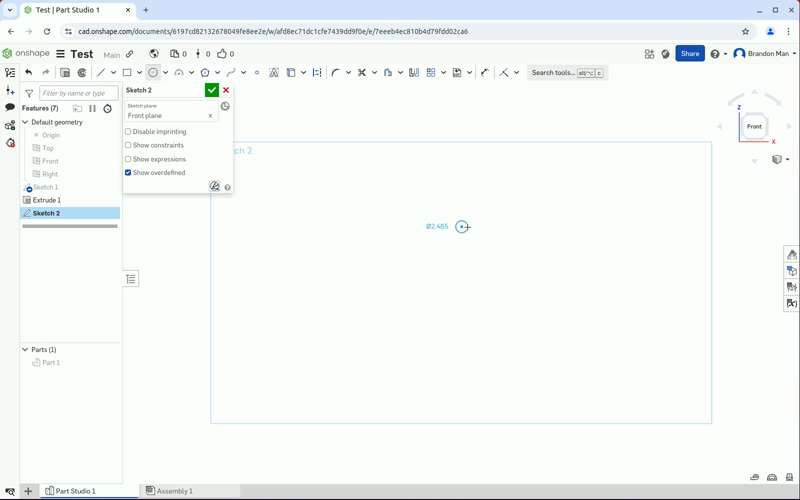
key(esc)
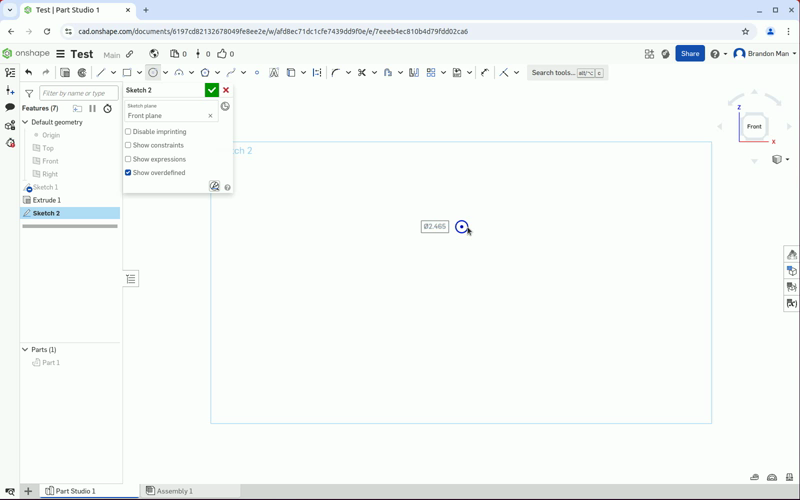
mouse_move(457, 223)
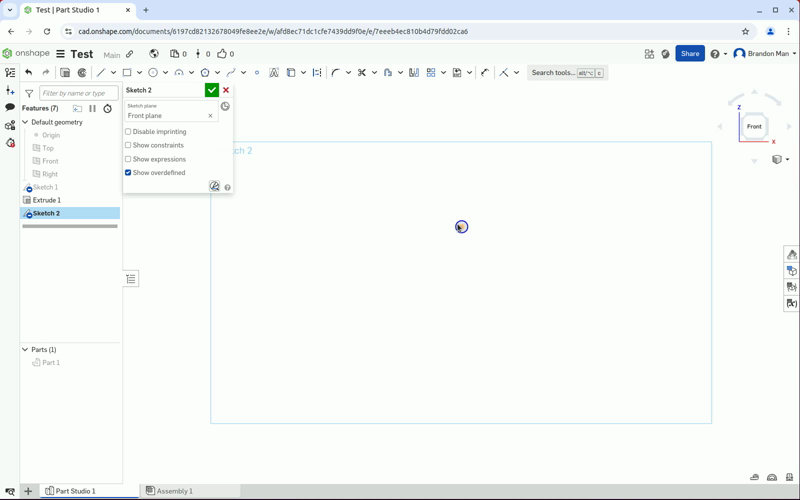
scroll(6)
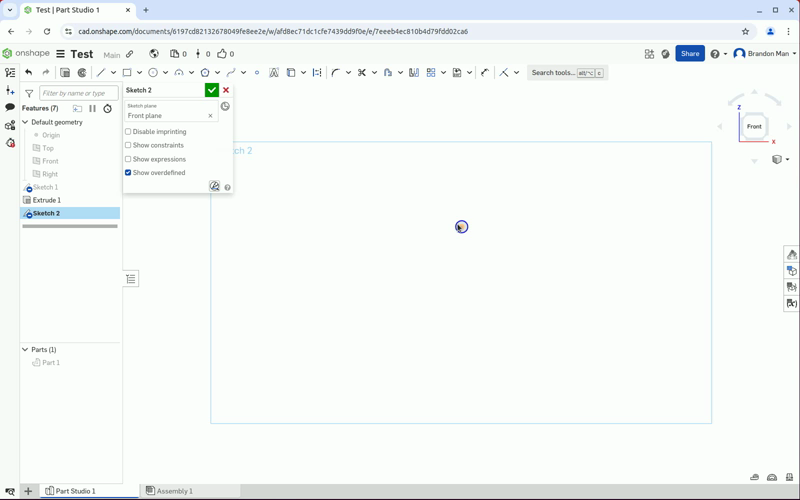
scroll(6)
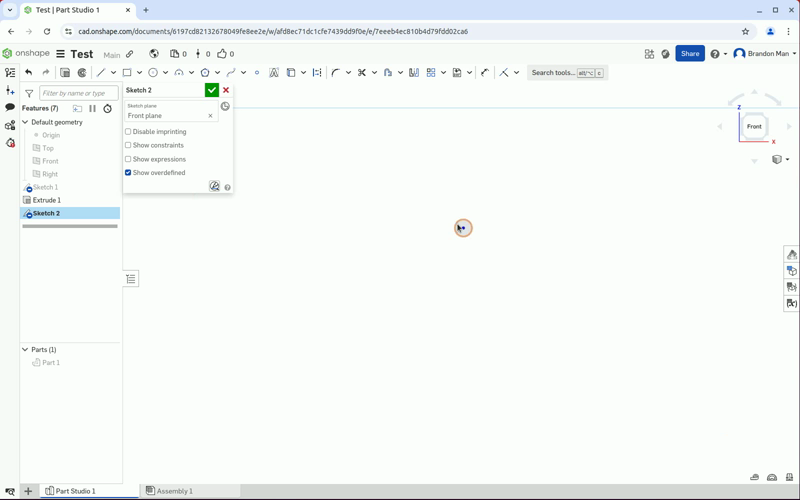
scroll(6)
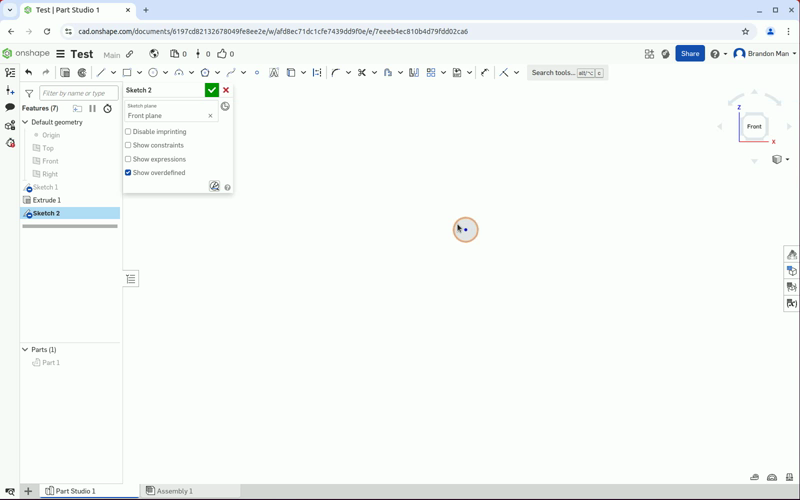
scroll(6)
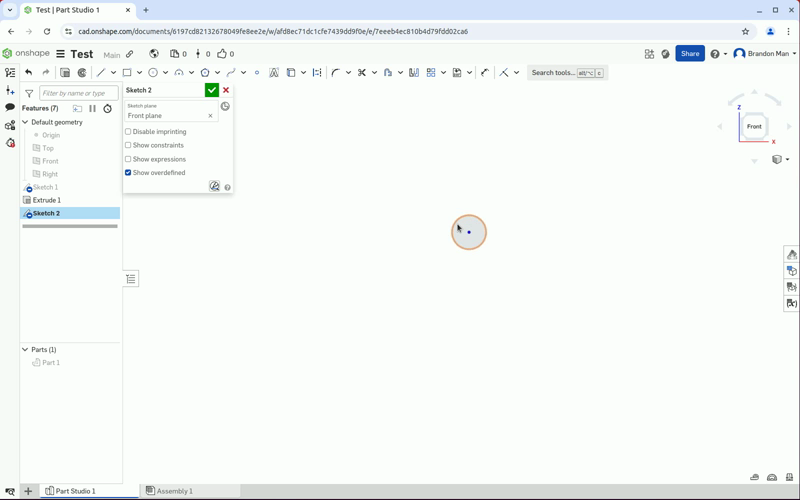
scroll(6)
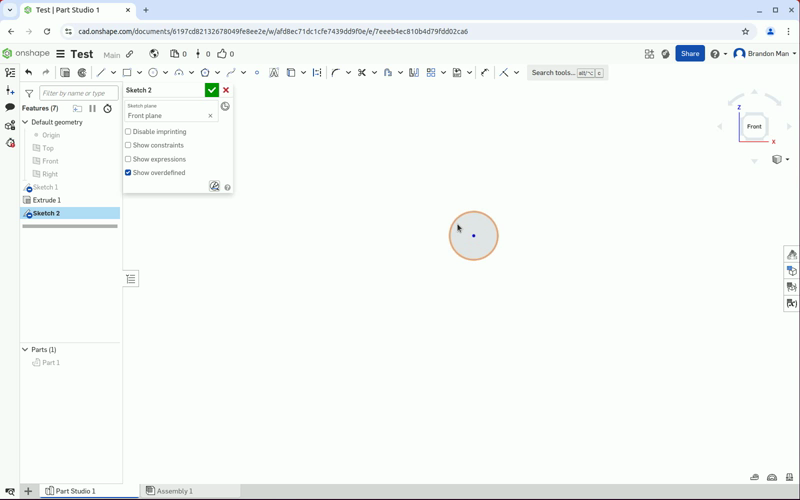
scroll(6)
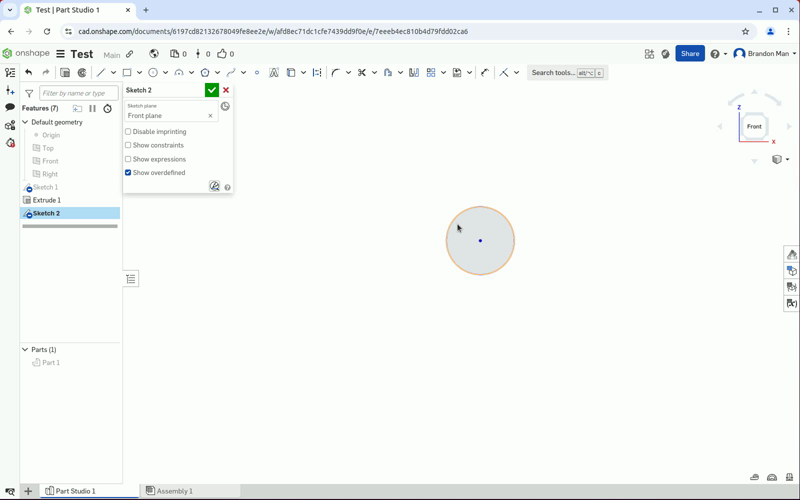
scroll(6)
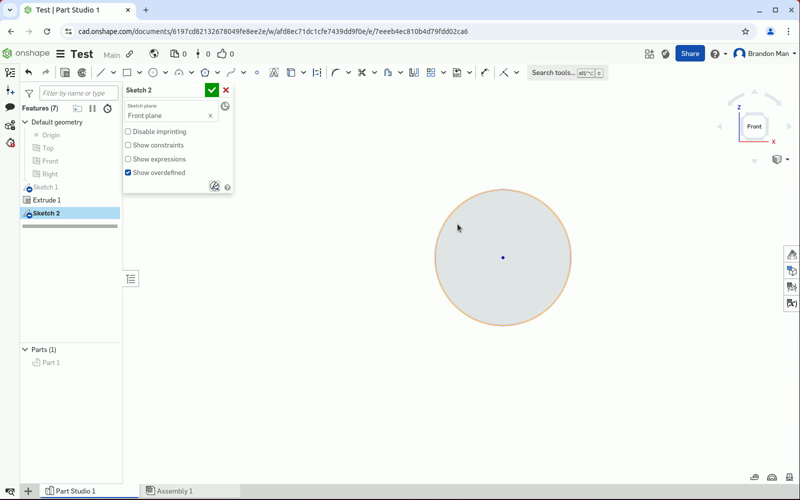
click(457, 223)
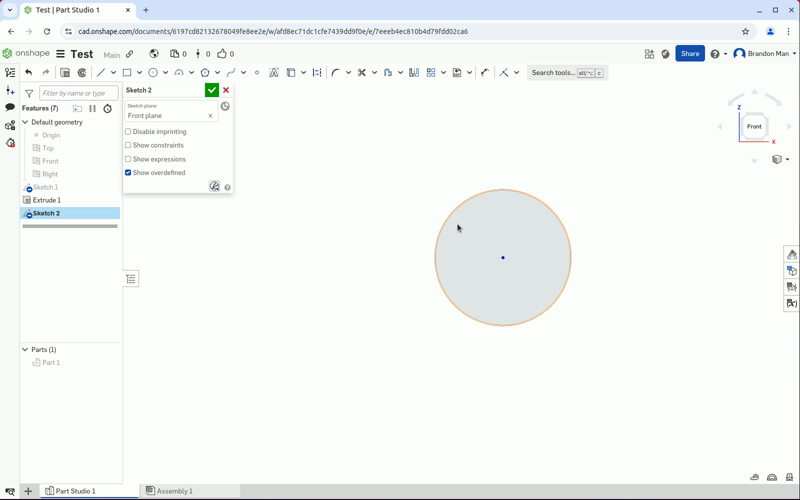
scroll(-6)
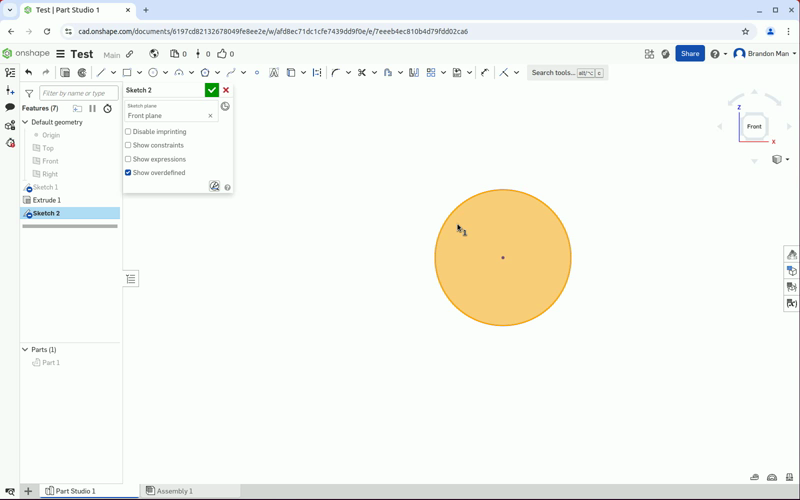
scroll(-6)
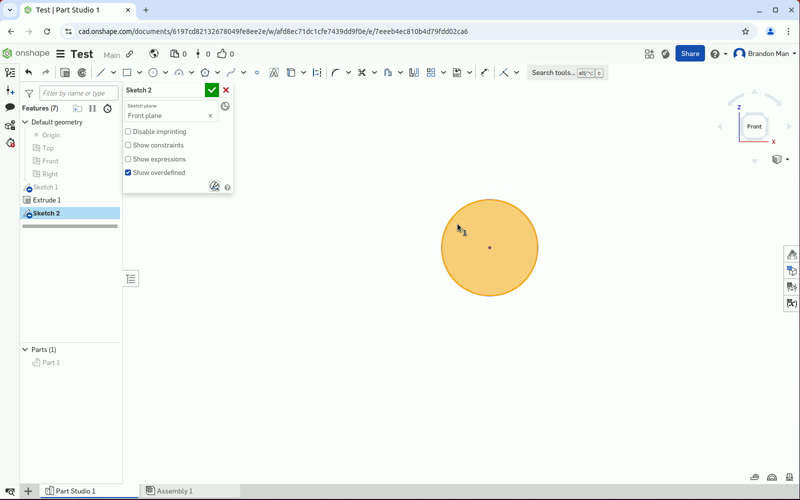
scroll(-6)
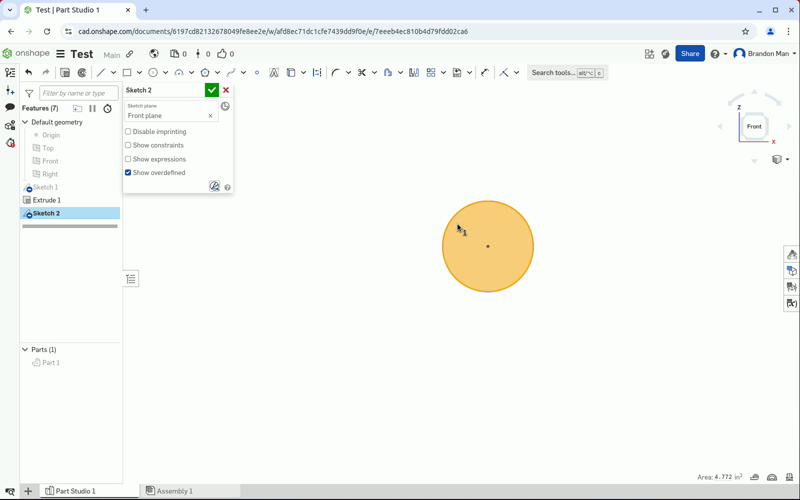
scroll(-6)
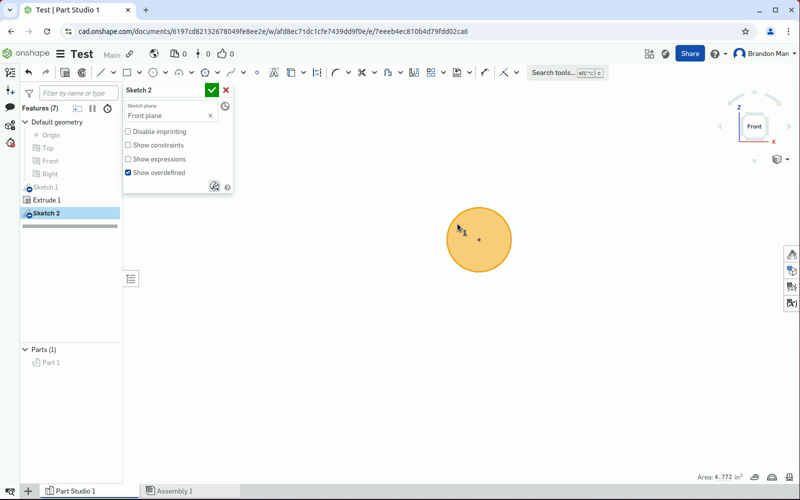
scroll(-6)
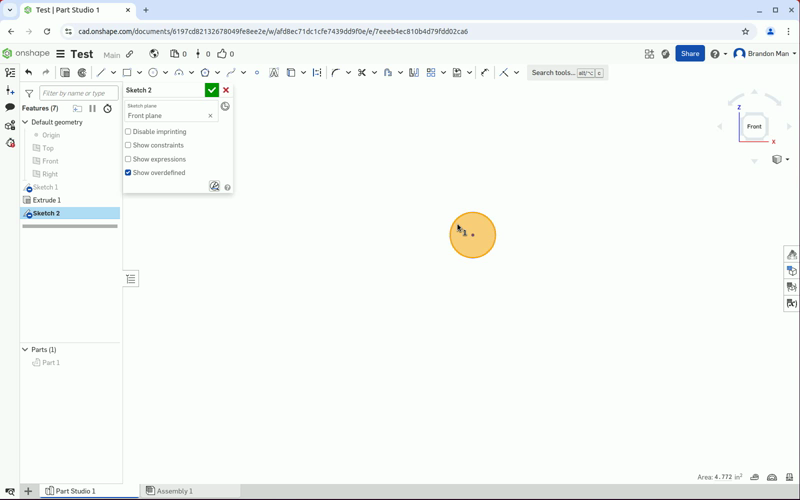
scroll(-6)
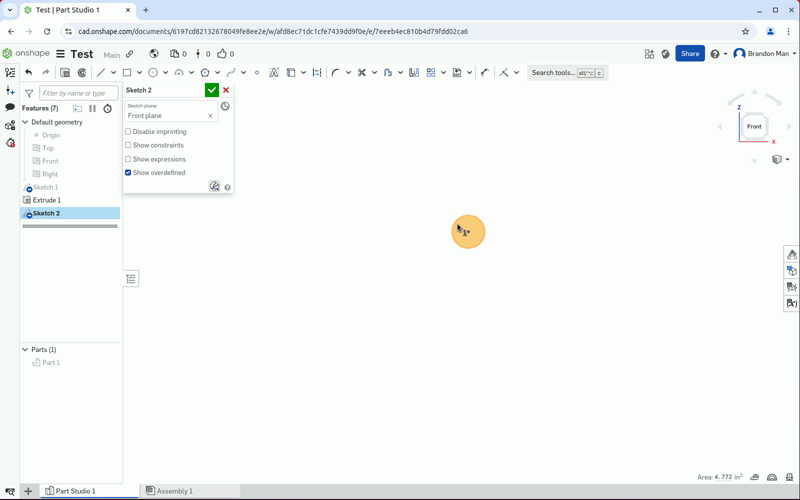
scroll(-6)
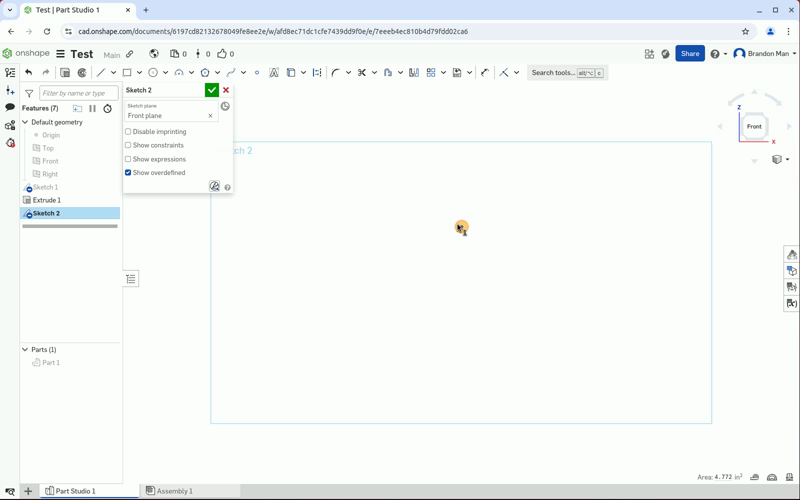
mouse_move(73, 352)
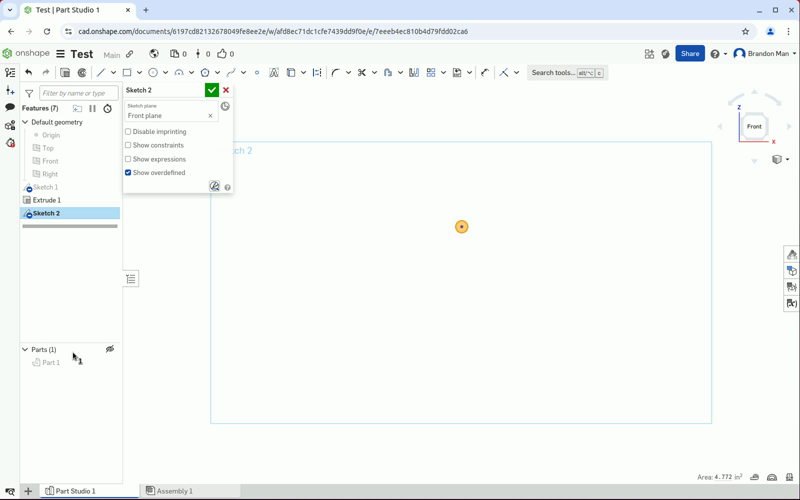
key(shift+y)
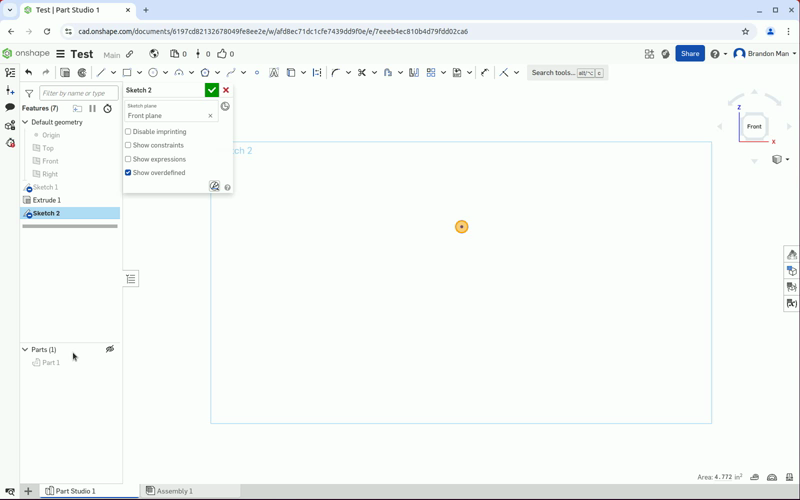
key(shift+e)
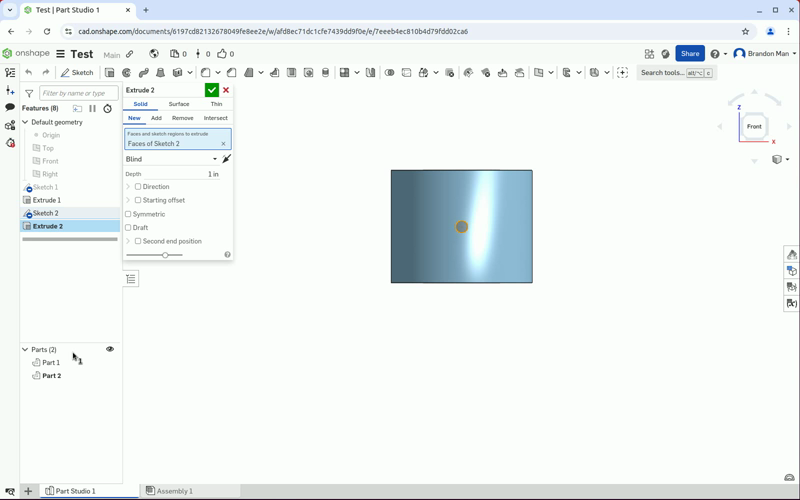
mouse_move(143, 106)
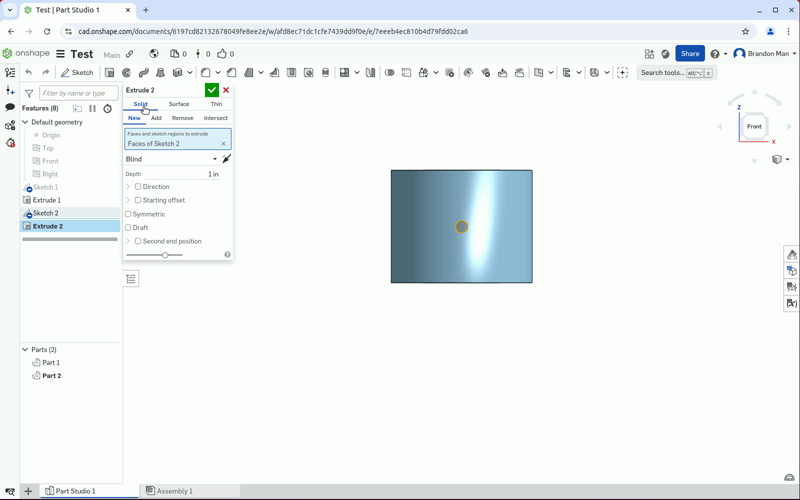
click(143, 106)
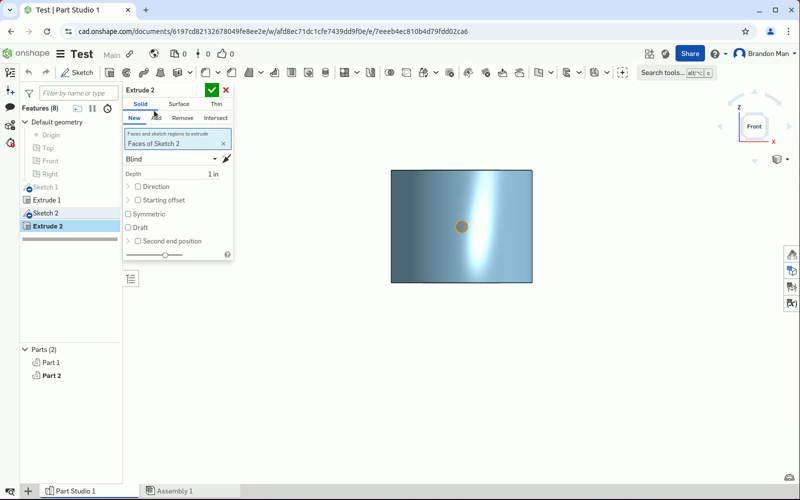
mouse_move(186, 120)
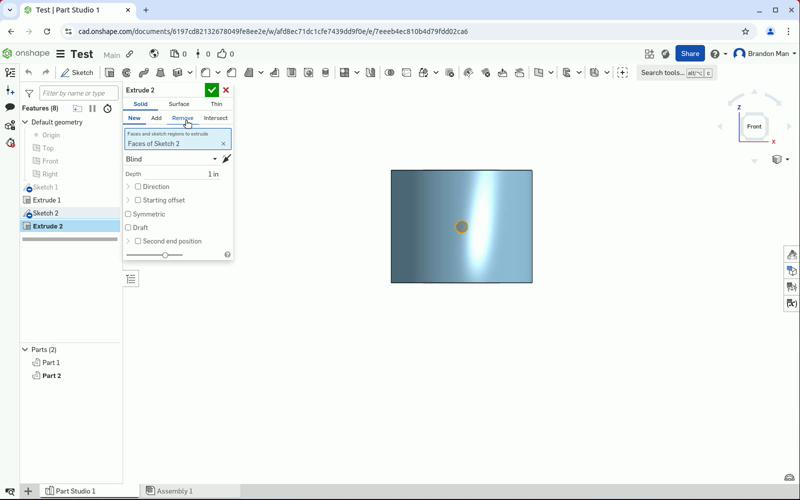
click(186, 120)
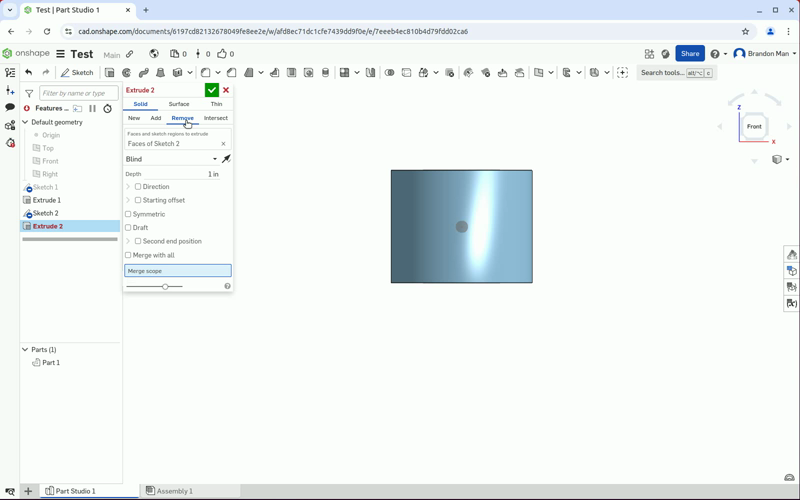
key(tab, 4)
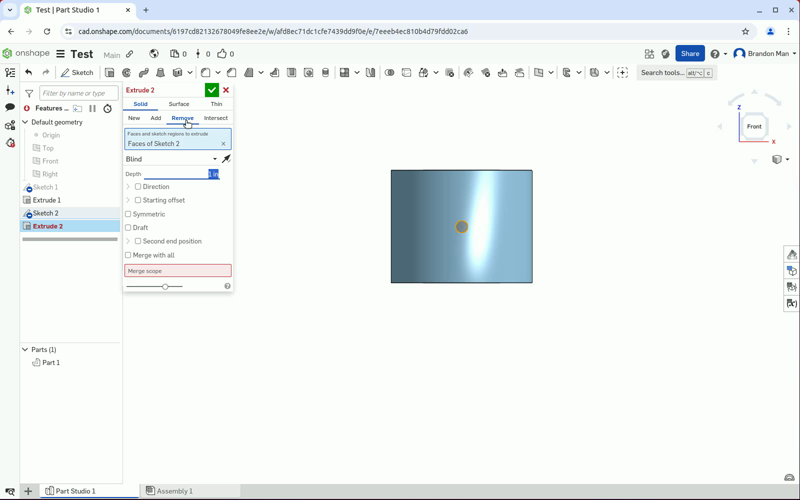
text(36.106)
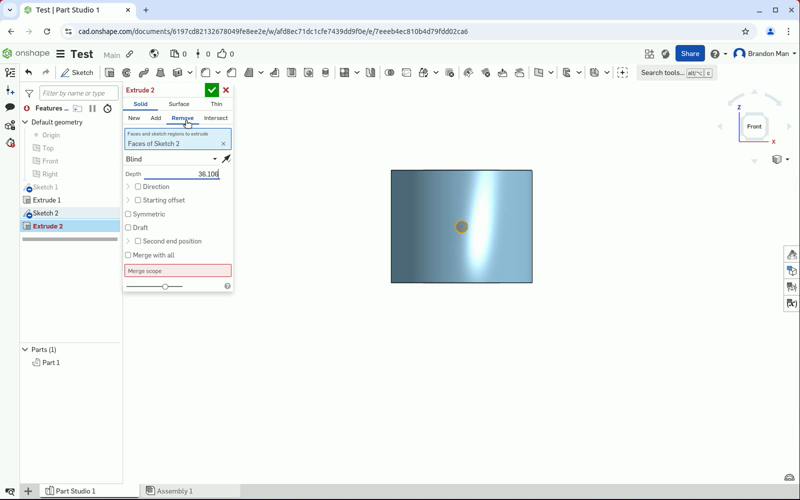
key(tab, 3)
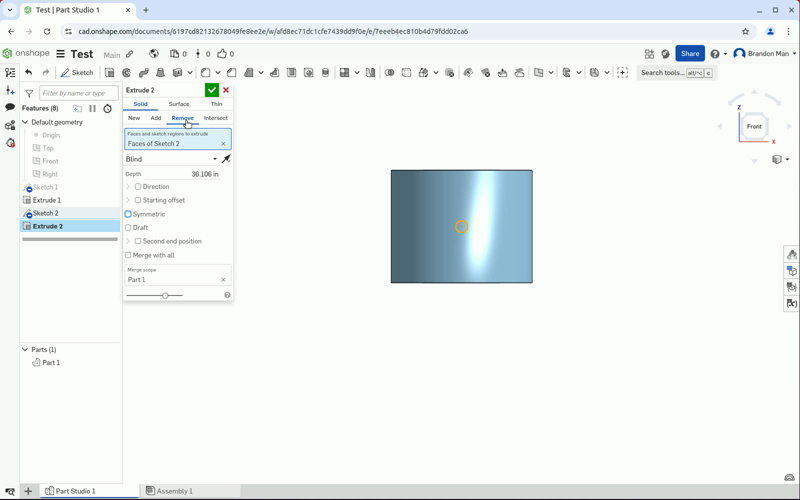
key(space)
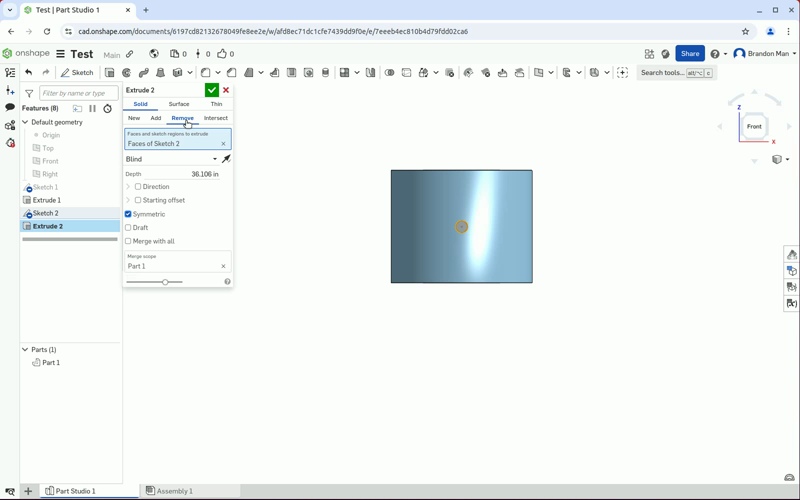
key(tab, 2)
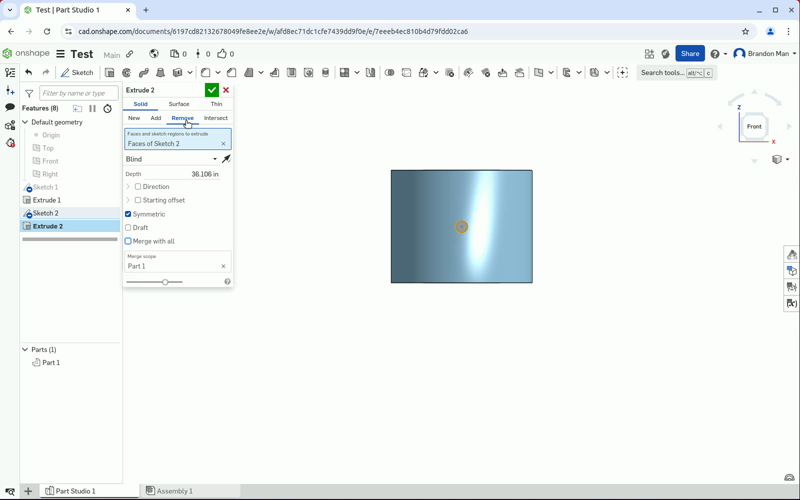
key(space)
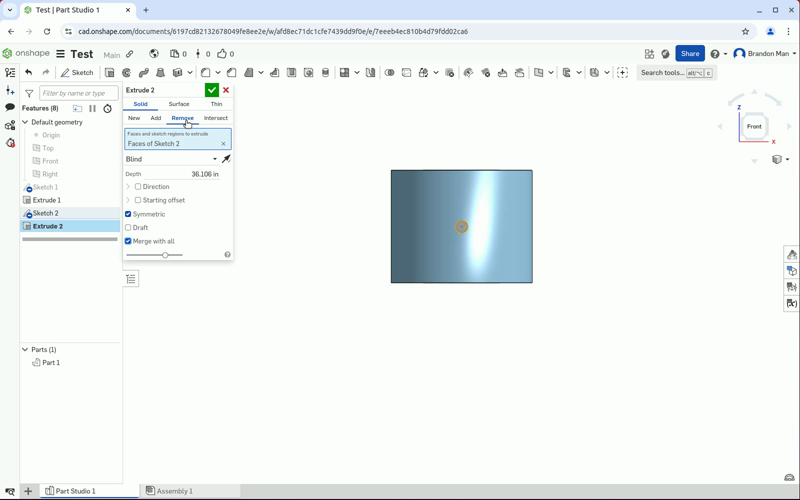
key(enter)
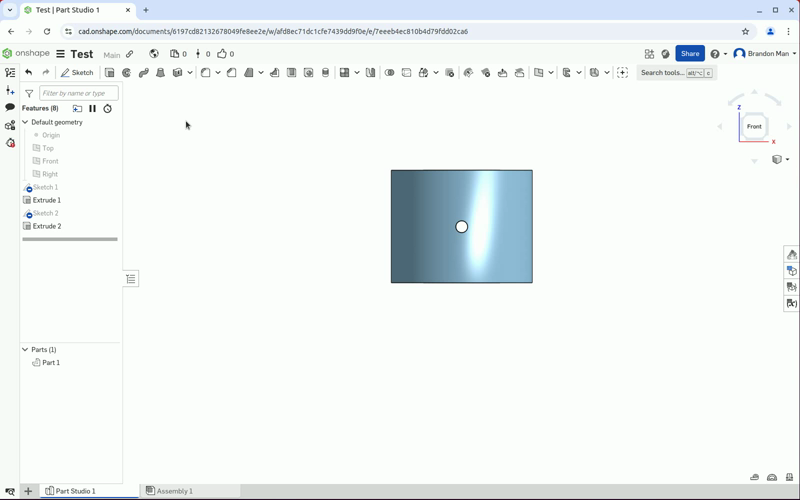
key(shift+h)
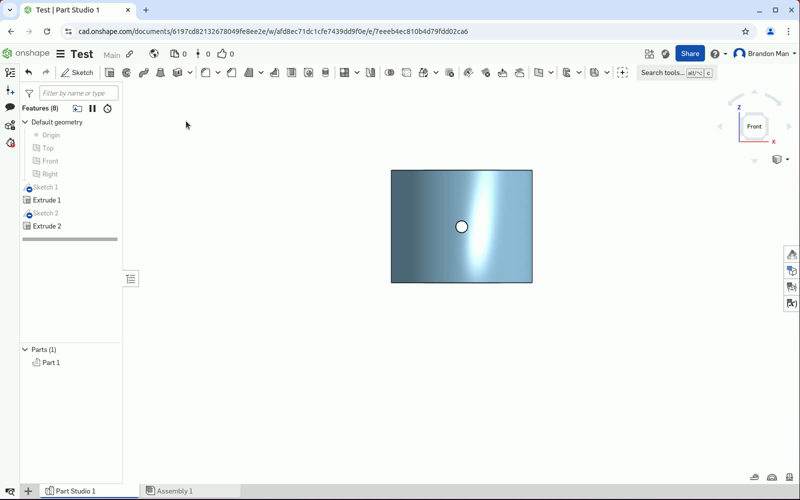
key(shift+h)
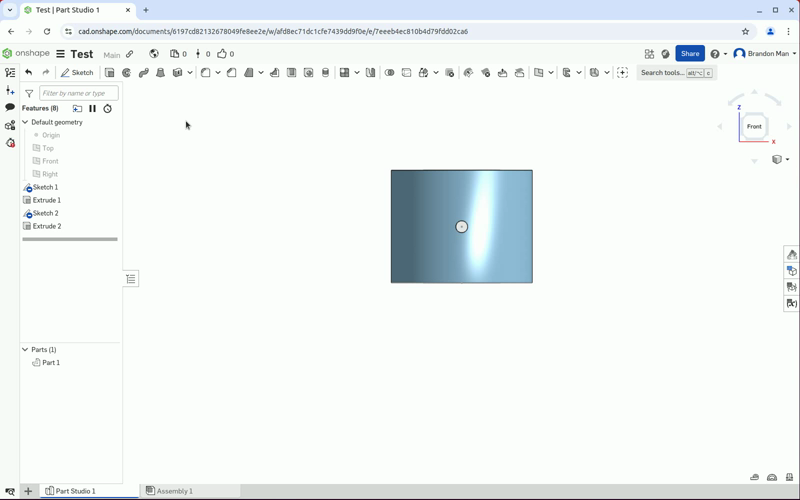
key(shift+7)
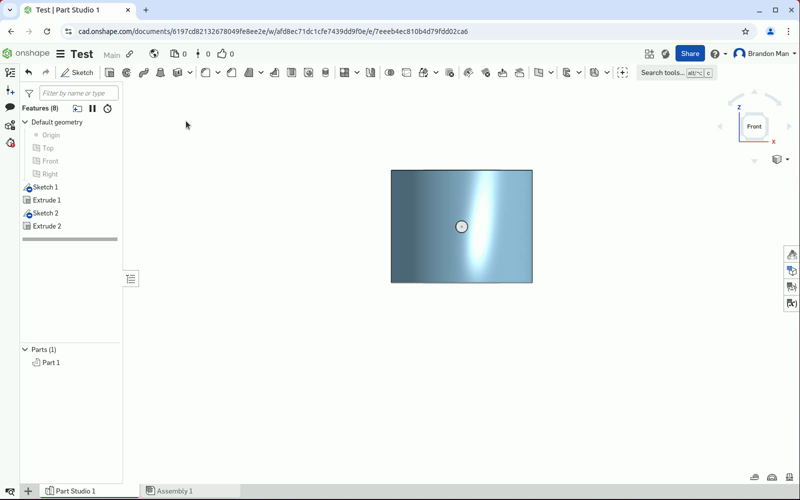
key(left, 2)
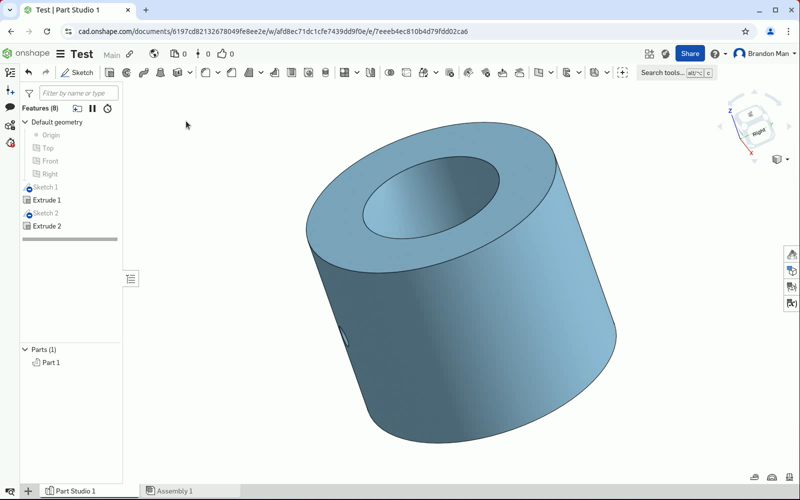
key(down, 2)
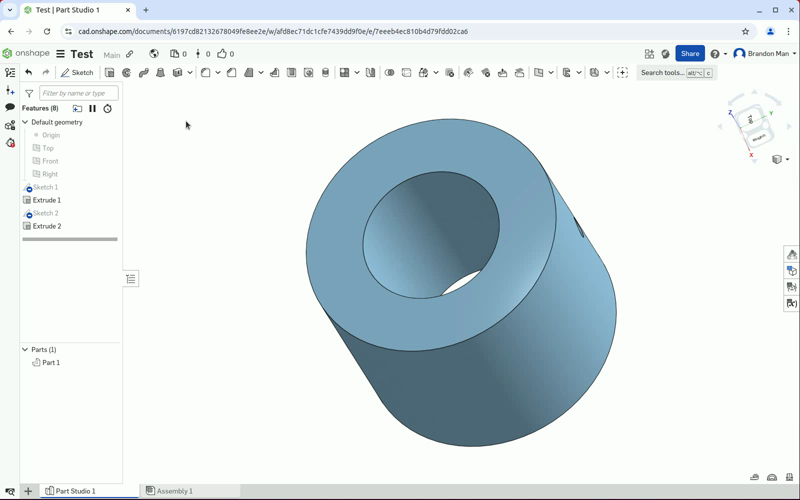
key(up, 2)
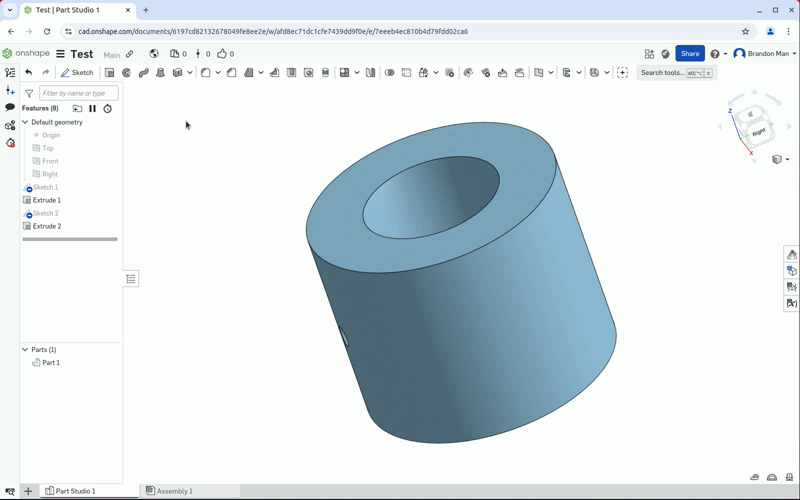
key(right, 2)
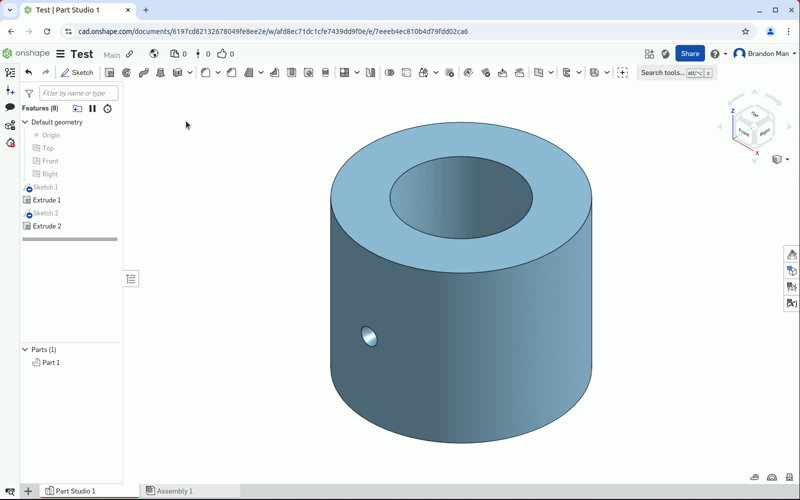
mouse_move(73, 189)
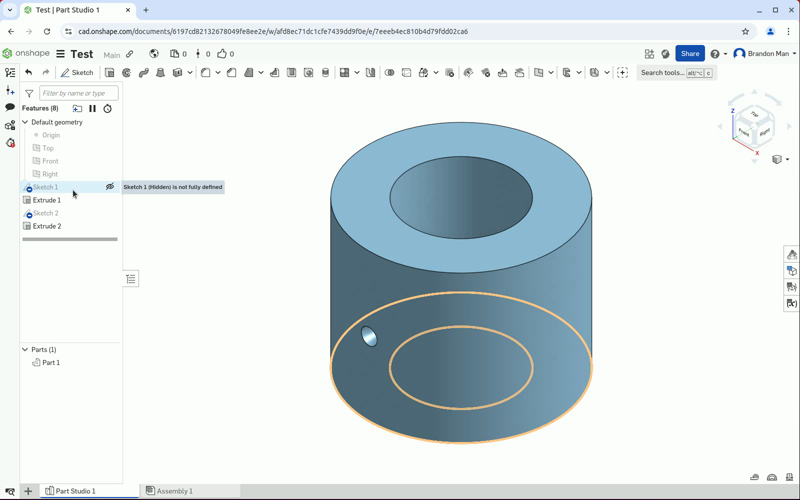
click(73, 189)